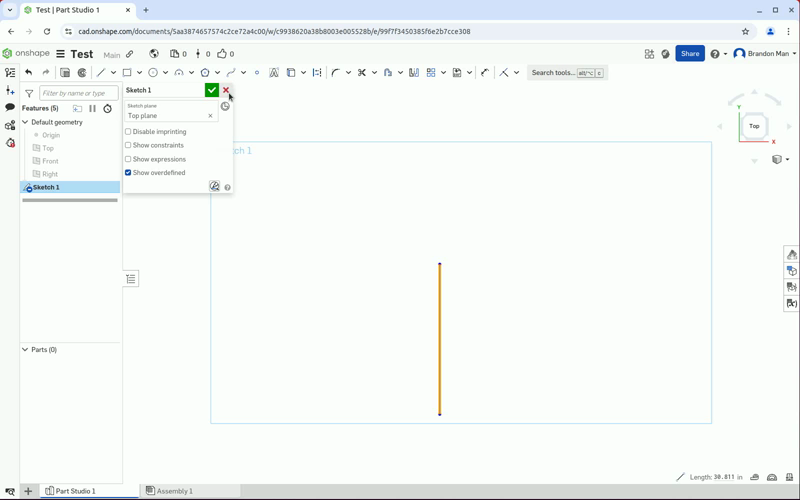
key(shift+h)
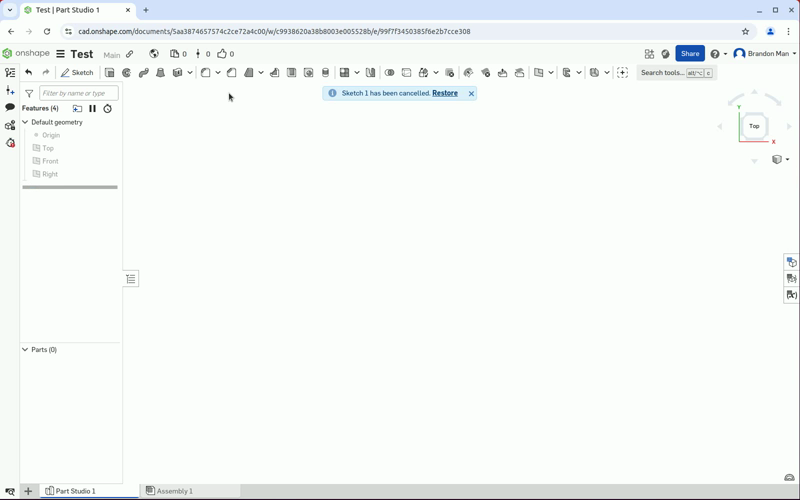
mouse_move(73, 352)
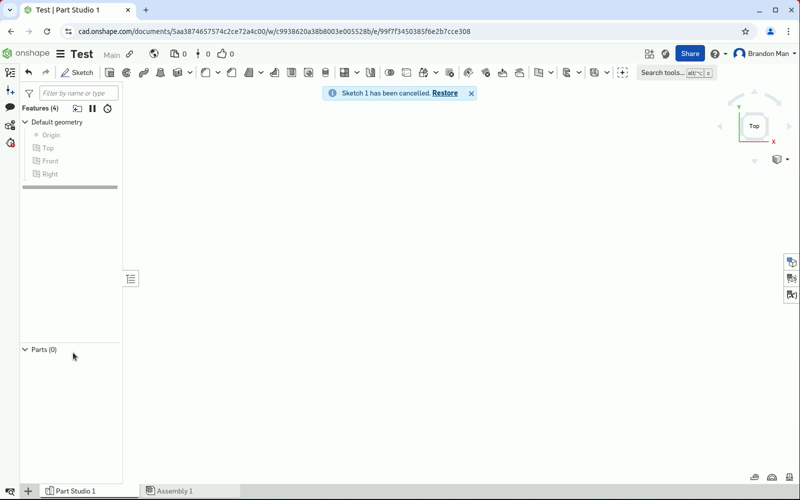
key(y)
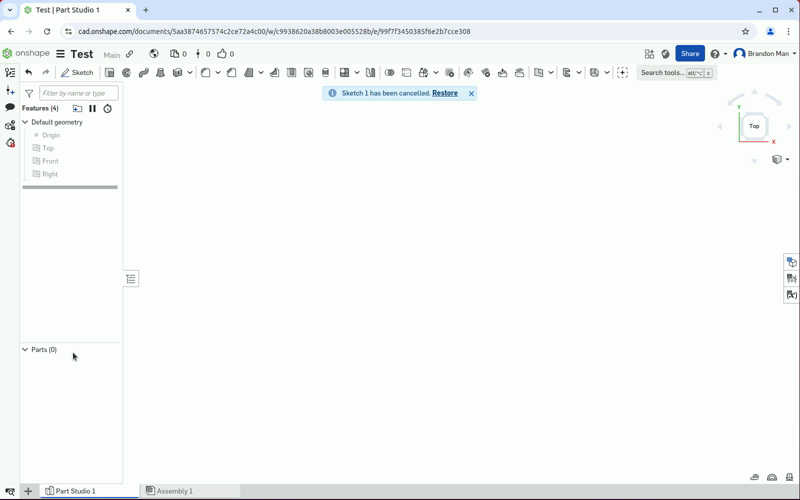
key(shift+p)
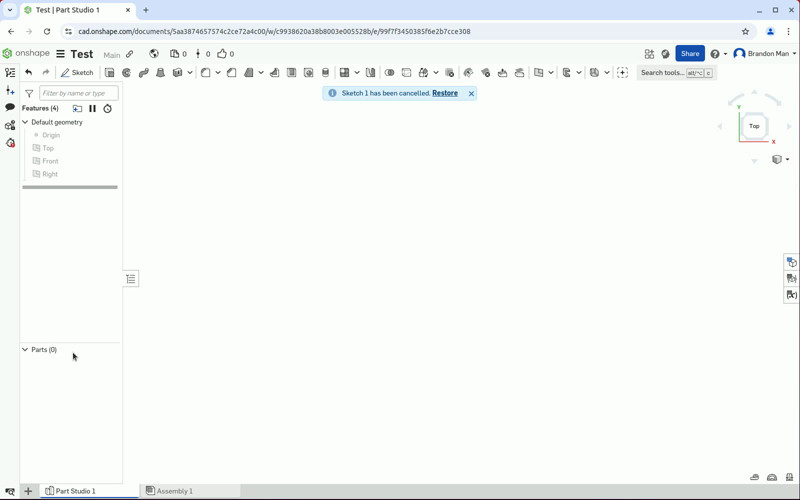
key(space)
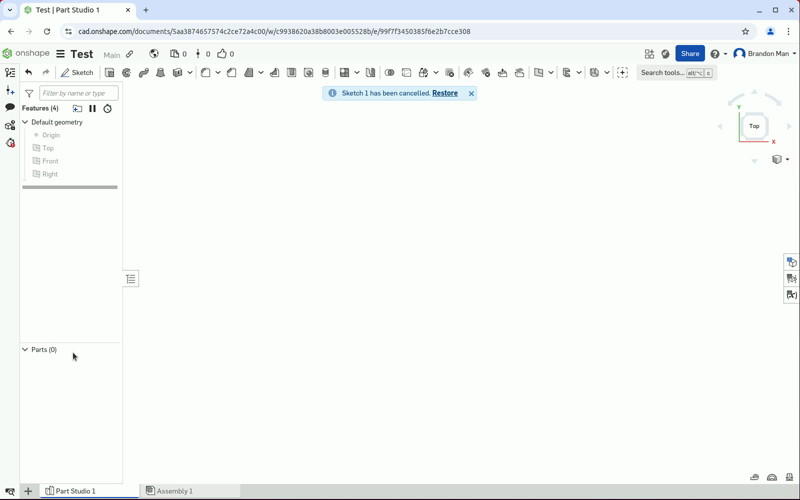
key_down(shift)
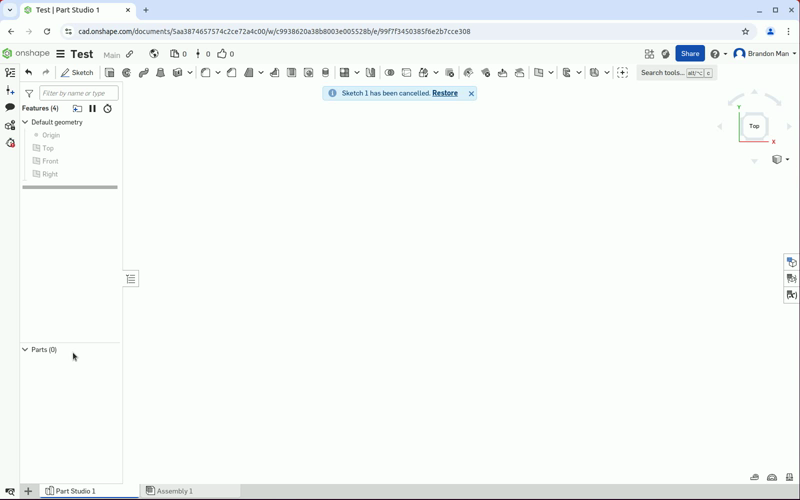
key(up)
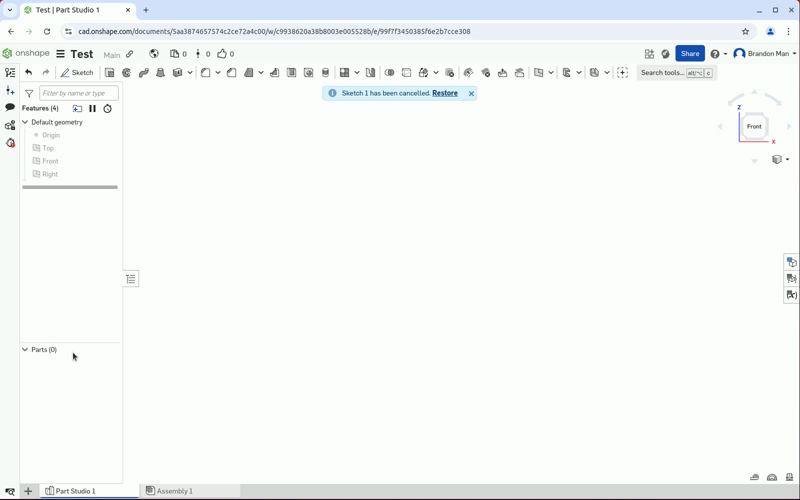
key_up(shift)
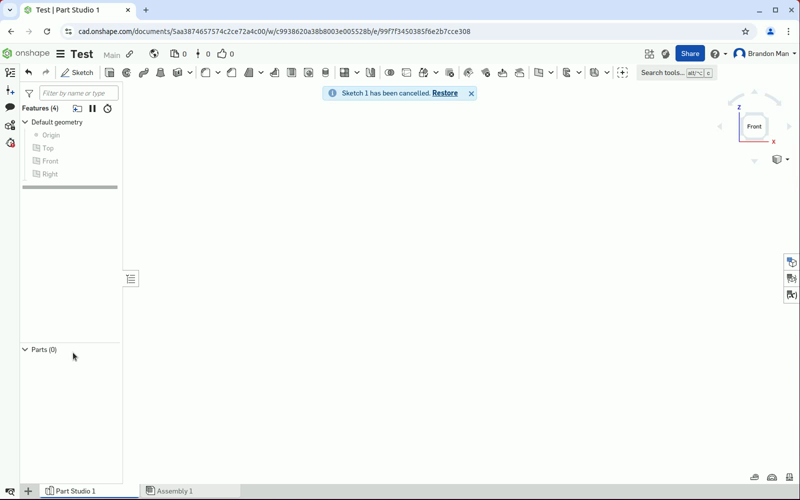
key(space)
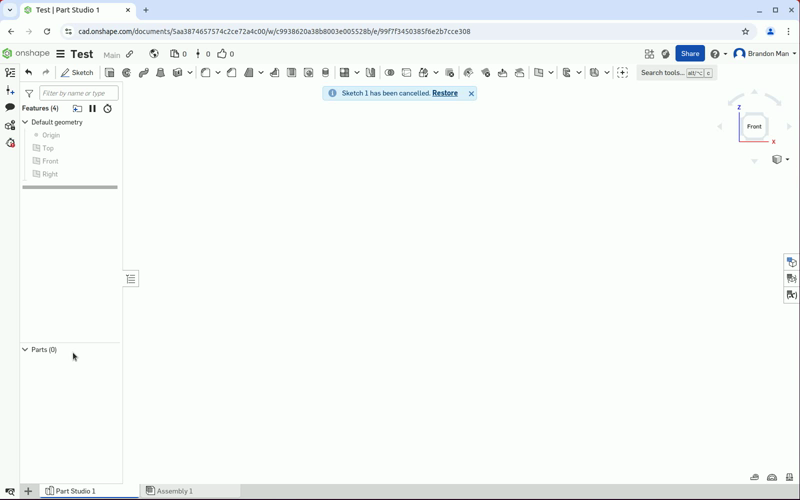
key_down(shift)
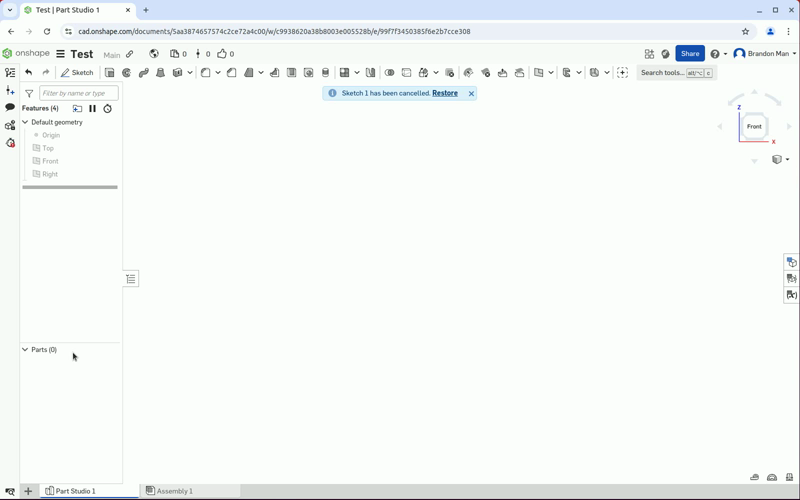
key(left)
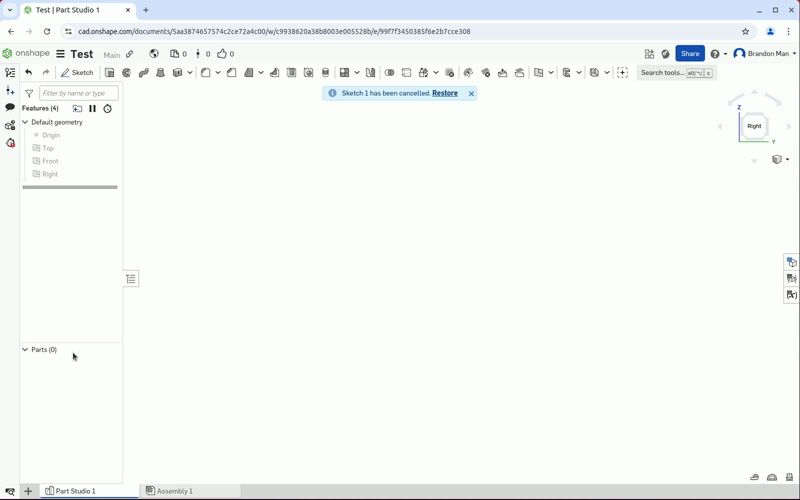
key_up(shift)
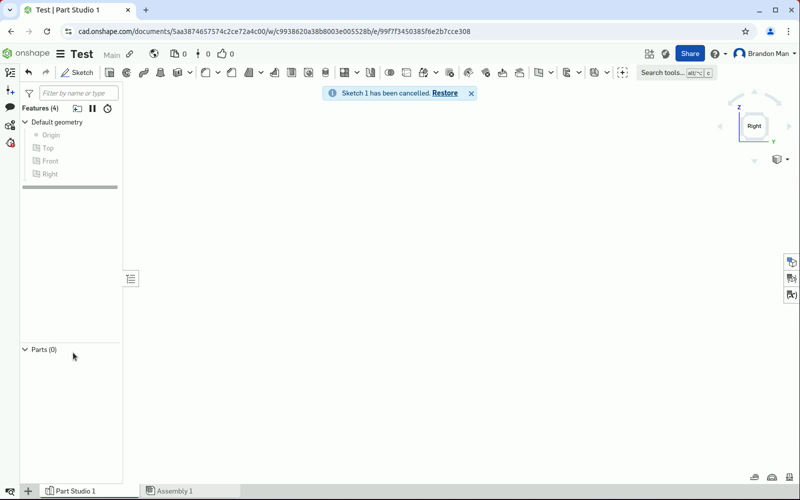
mouse_move(73, 352)
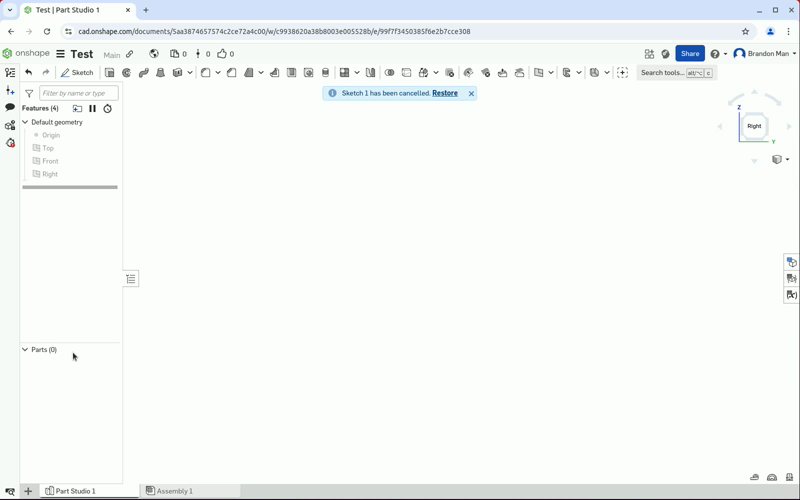
key(shift+y)
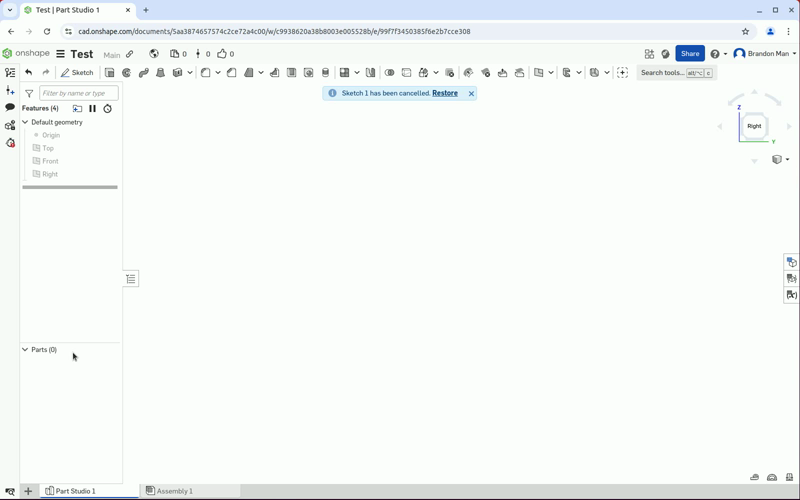
key(shift+s)
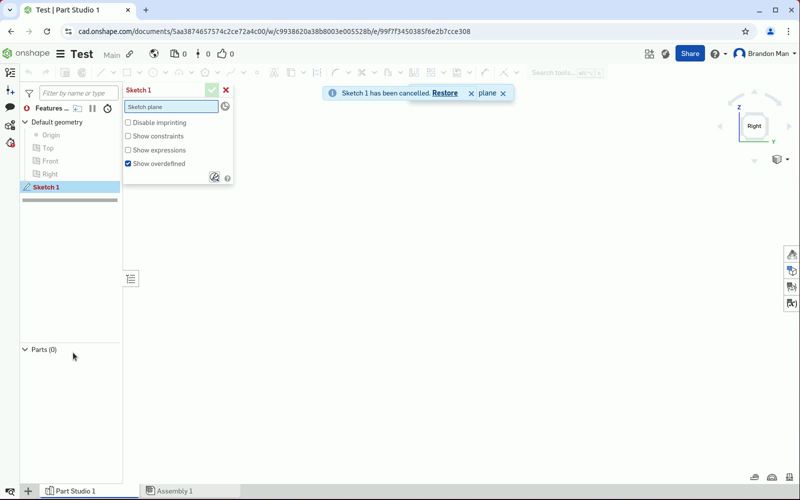
mouse_move(73, 176)
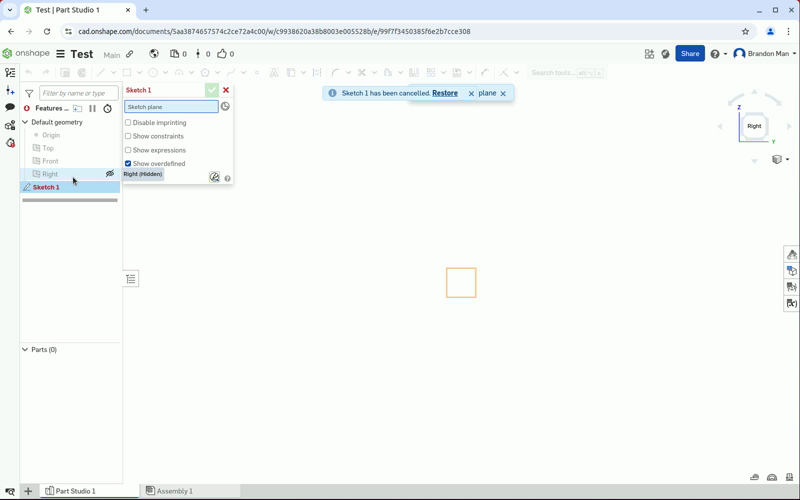
click(73, 176)
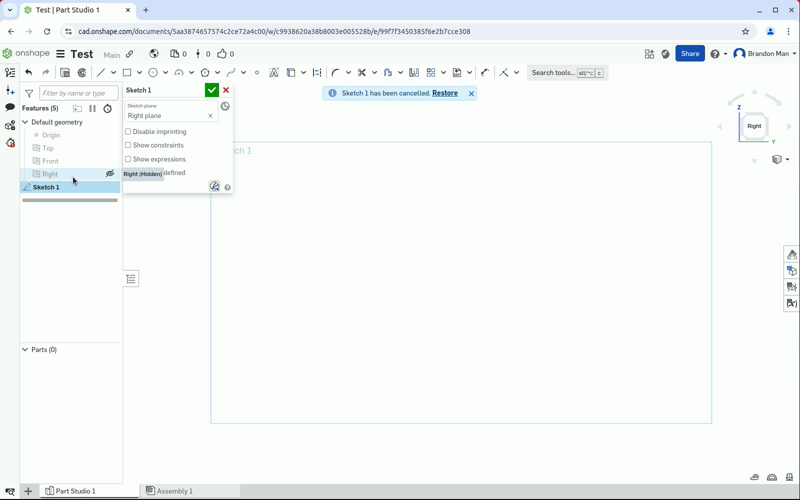
mouse_move(73, 352)
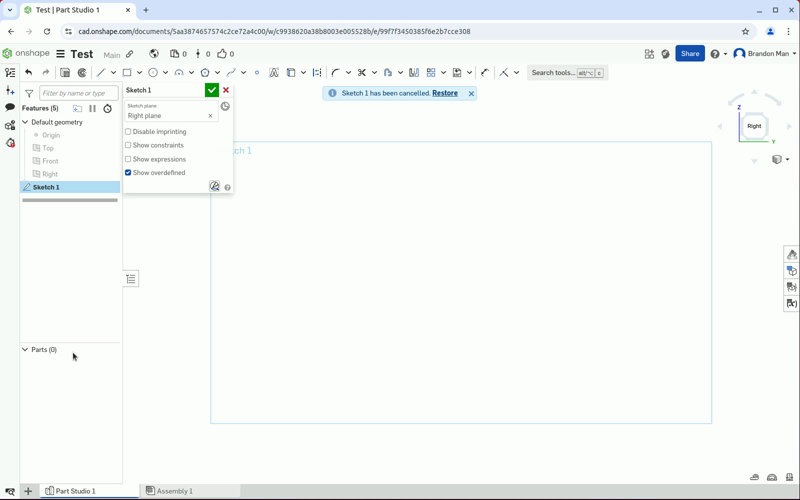
key(y)
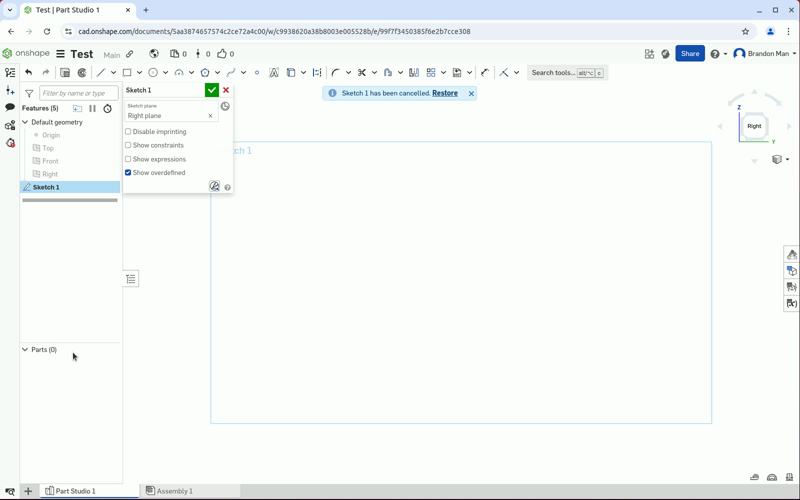
key(c)
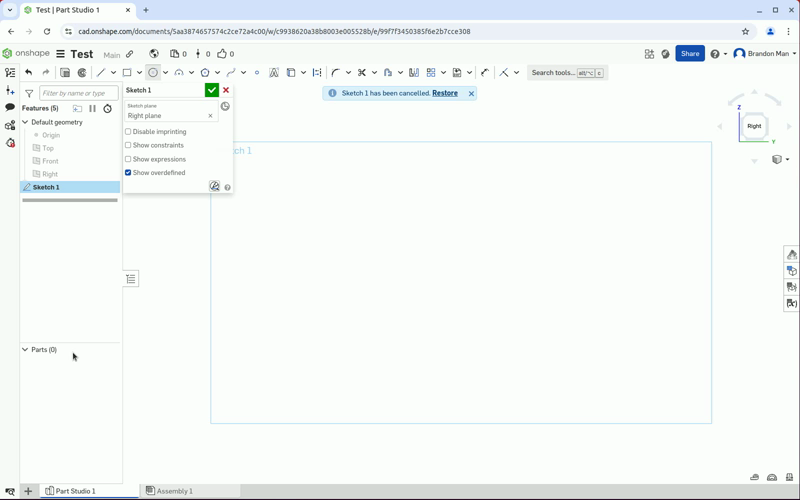
key_down(shift)
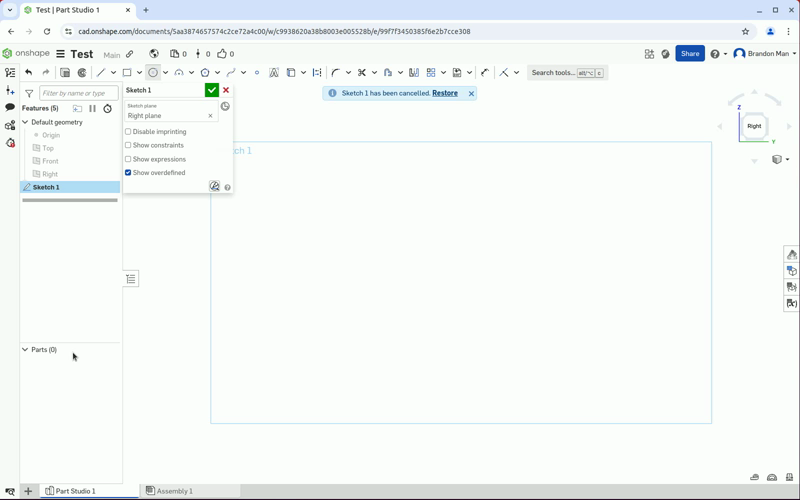
mouse_move(460, 252)
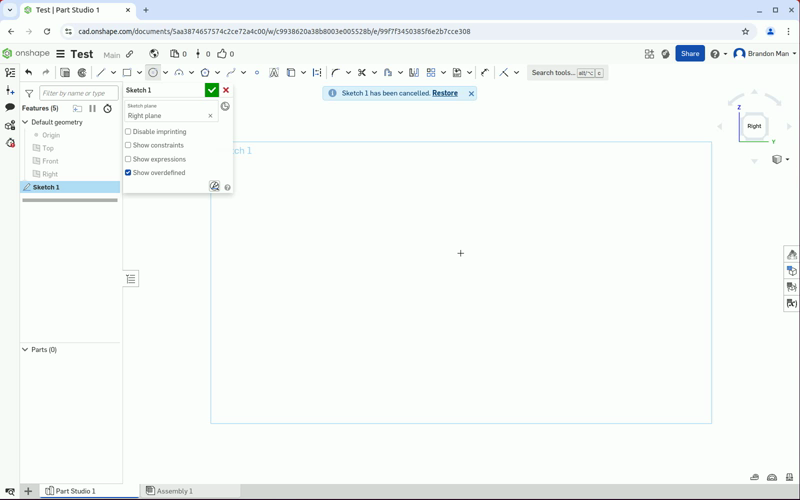
click(460, 252)
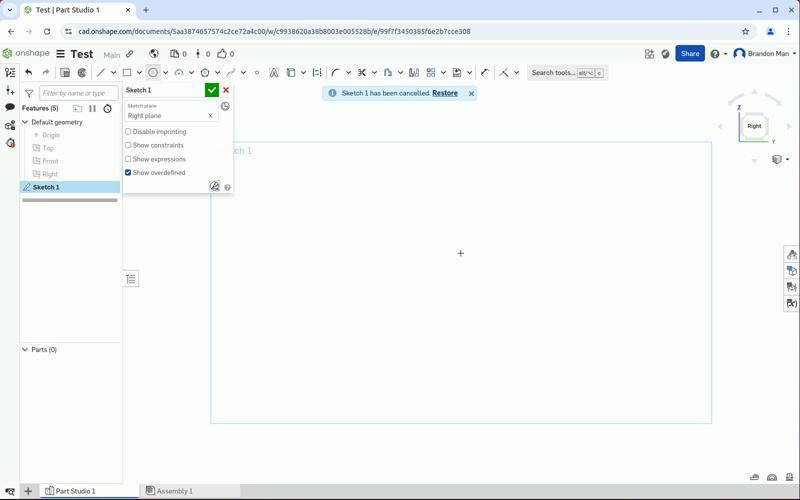
key_up(shift)
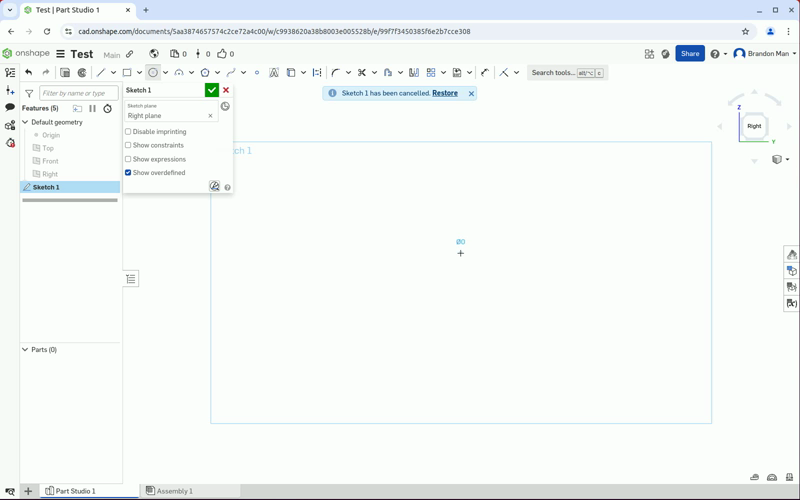
mouse_move(490, 252)
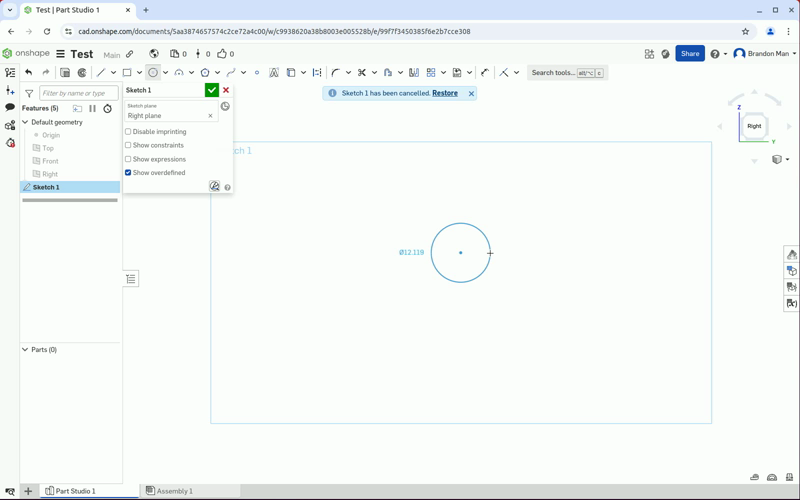
click(490, 252)
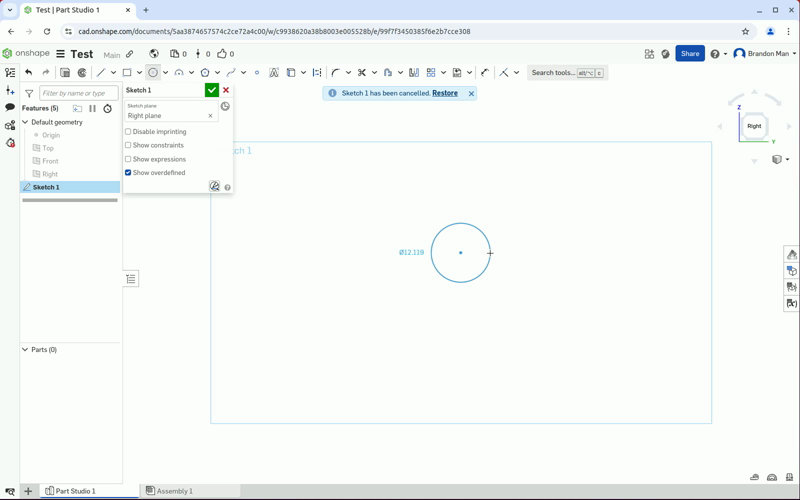
key(esc)
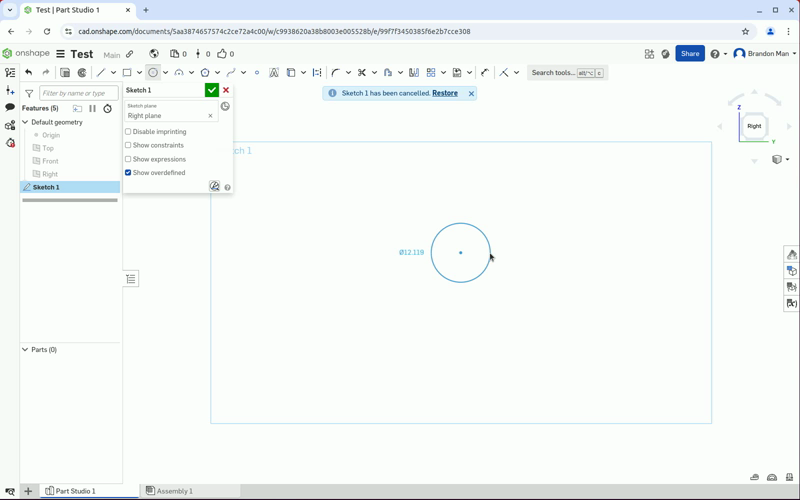
mouse_move(455, 252)
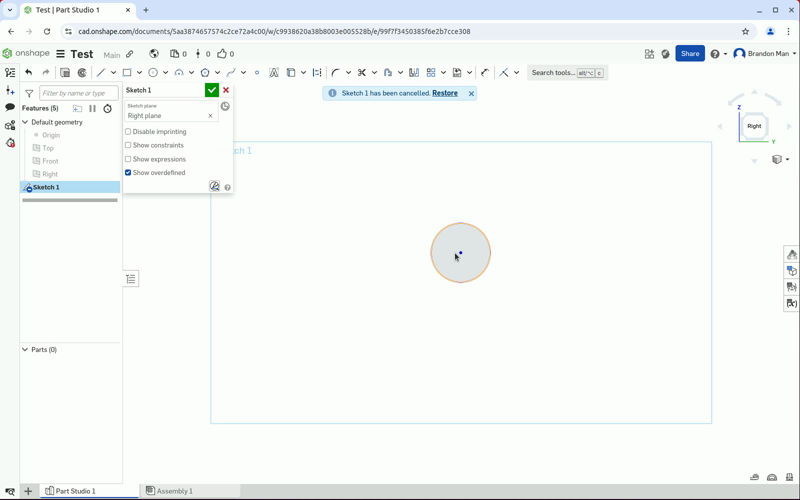
click(455, 252)
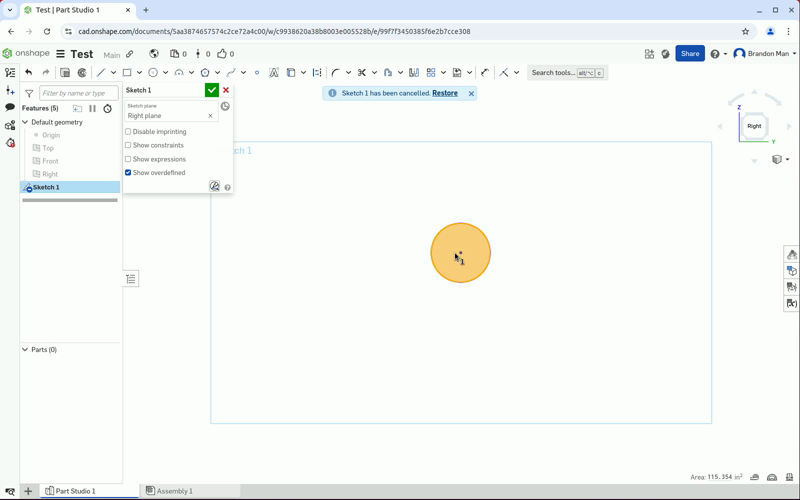
mouse_move(73, 352)
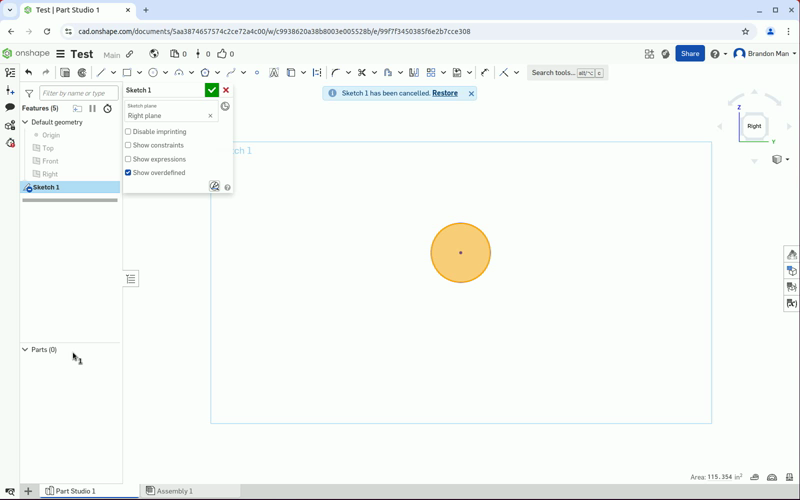
key(shift+y)
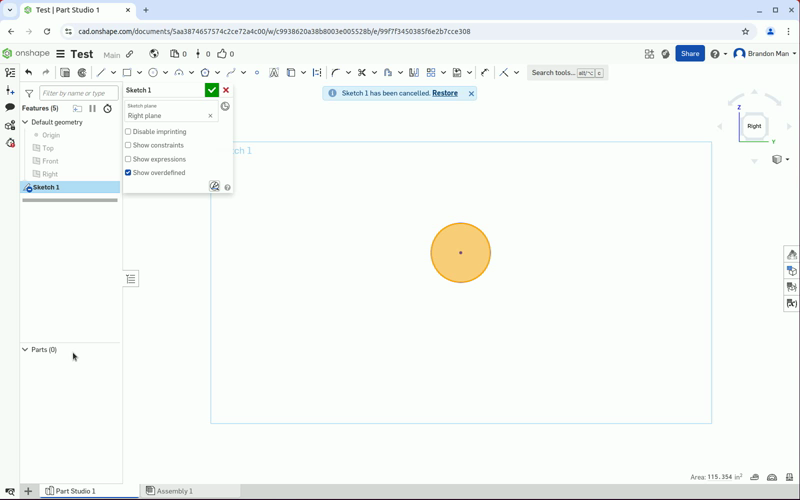
key(shift+e)
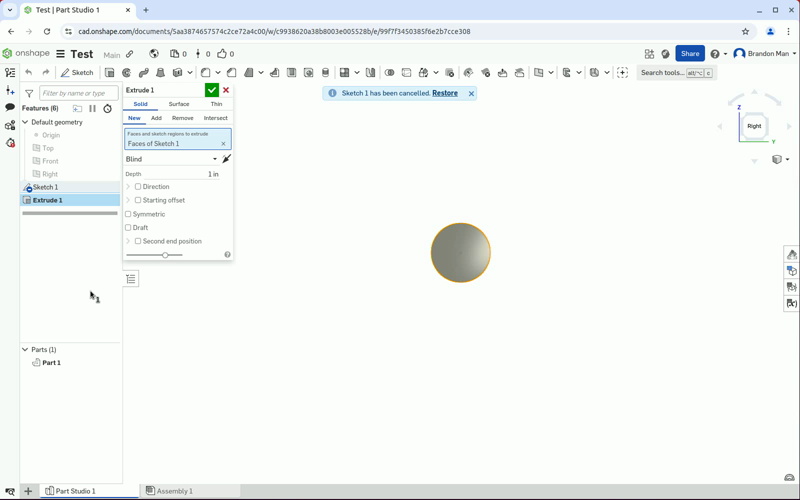
mouse_move(143, 106)
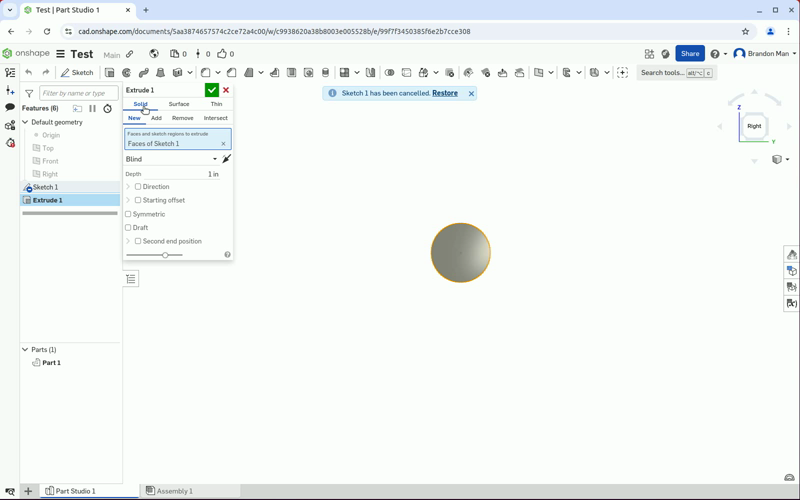
click(143, 106)
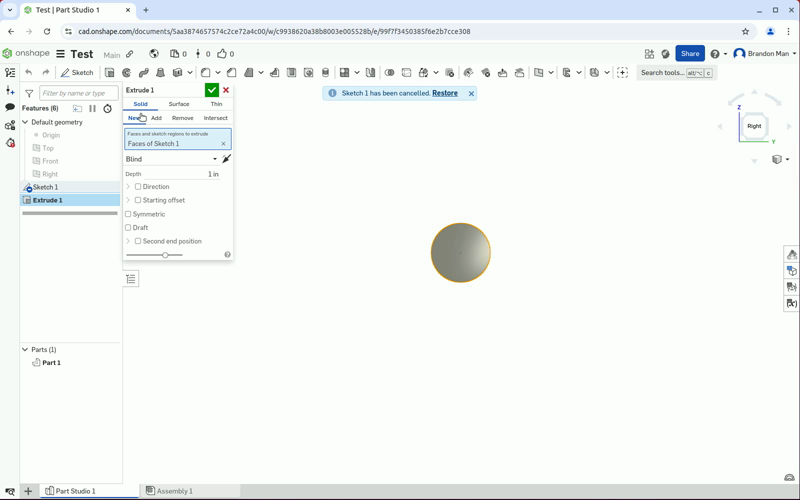
mouse_move(137, 120)
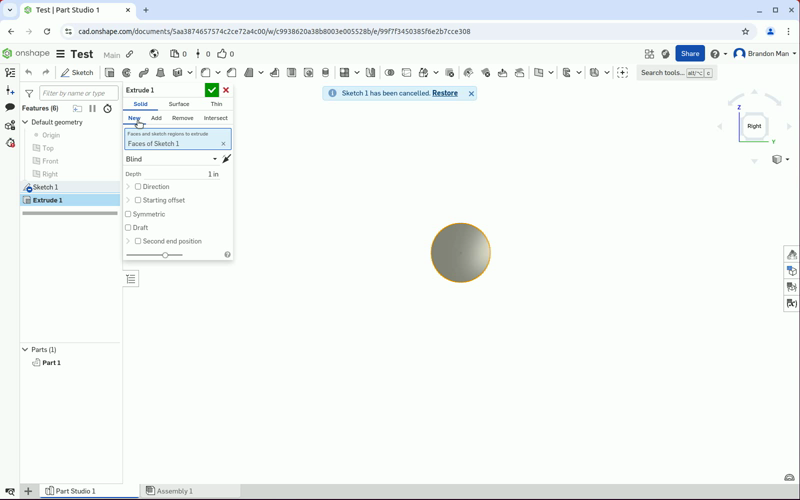
click(137, 120)
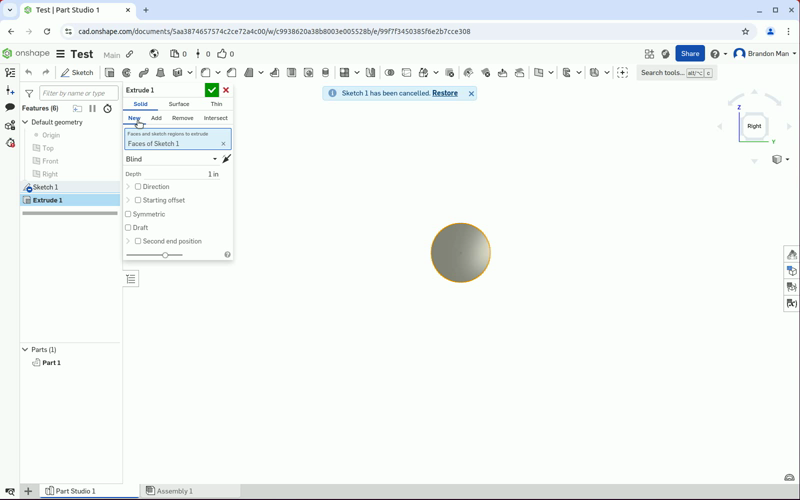
key(tab, 4)
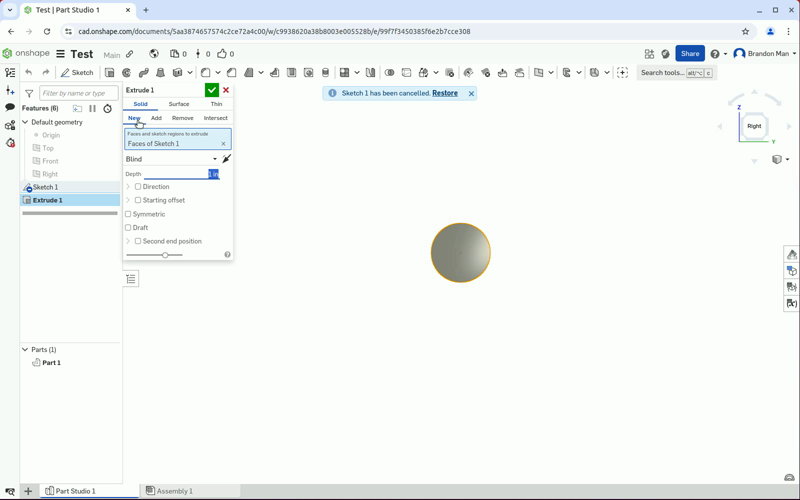
text(8.666)
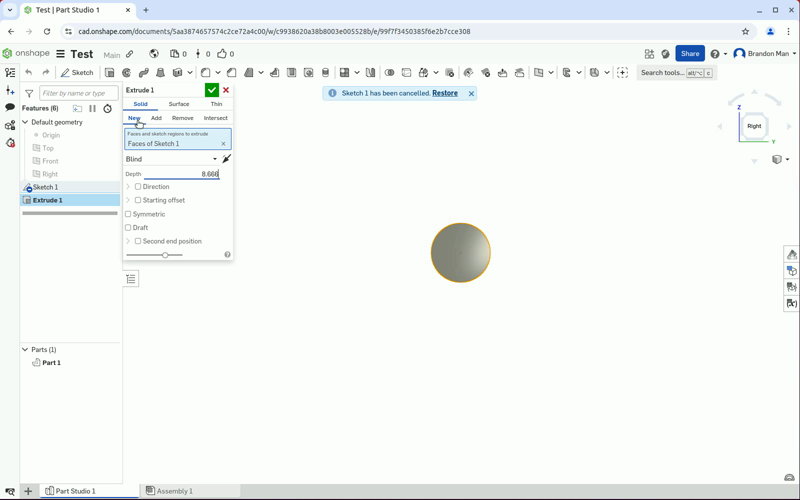
key(enter)
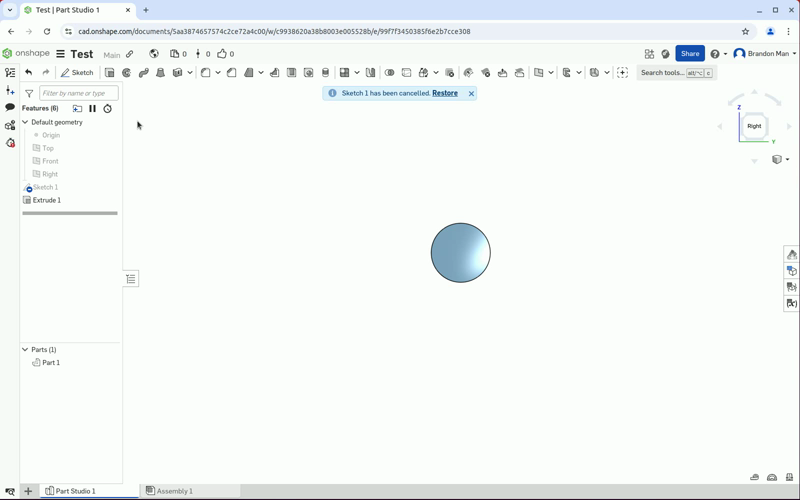
key(shift+h)
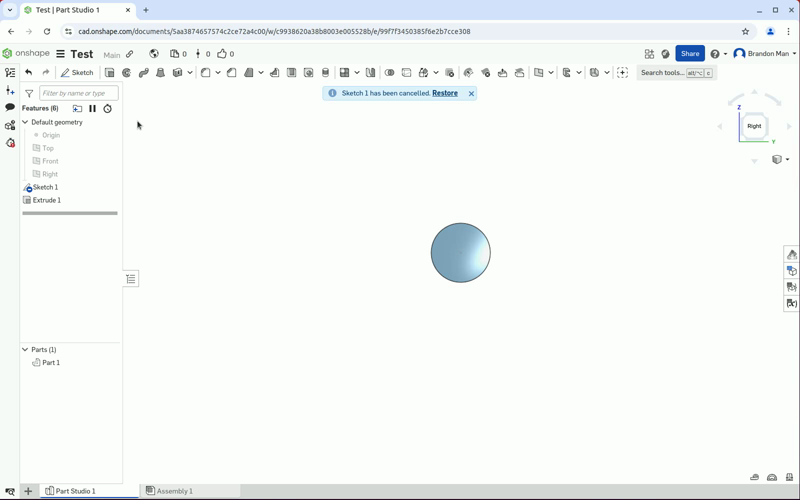
key(shift+h)
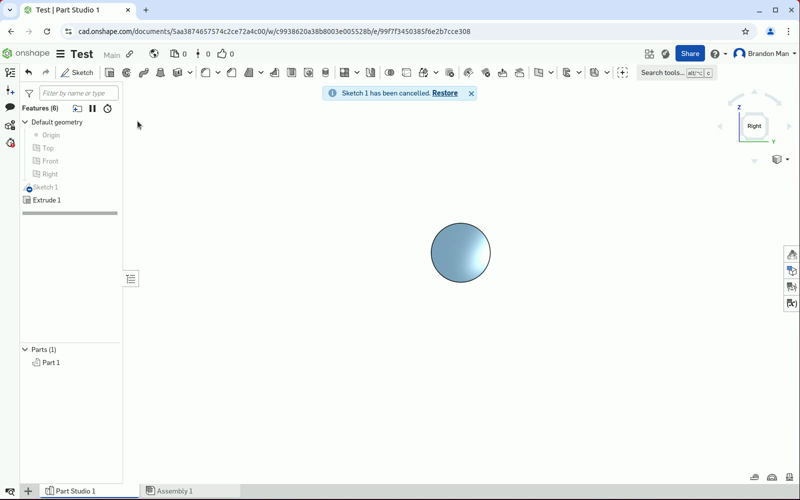
mouse_move(73, 189)
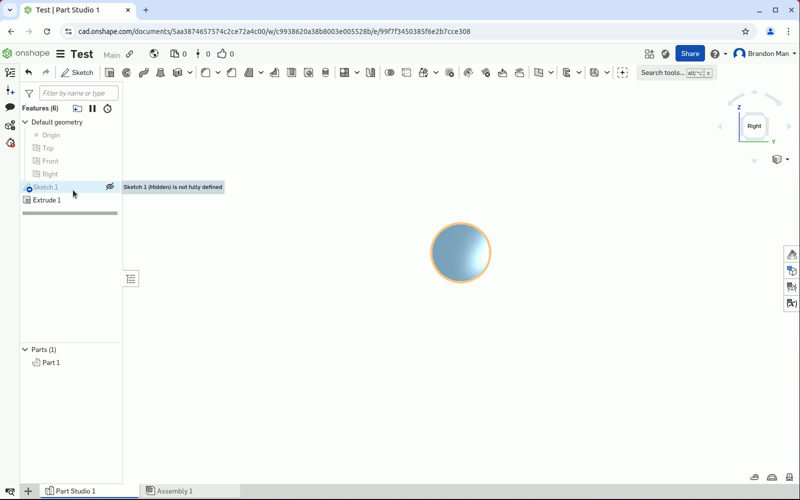
click(73, 189)
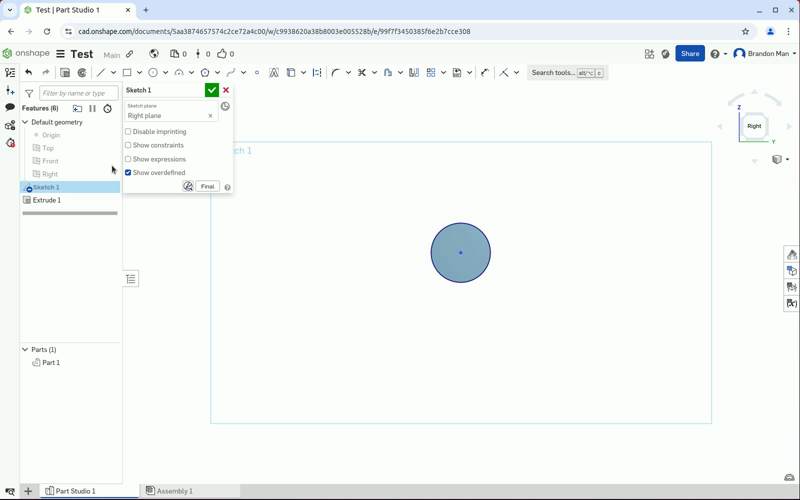
mouse_move(229, 92)
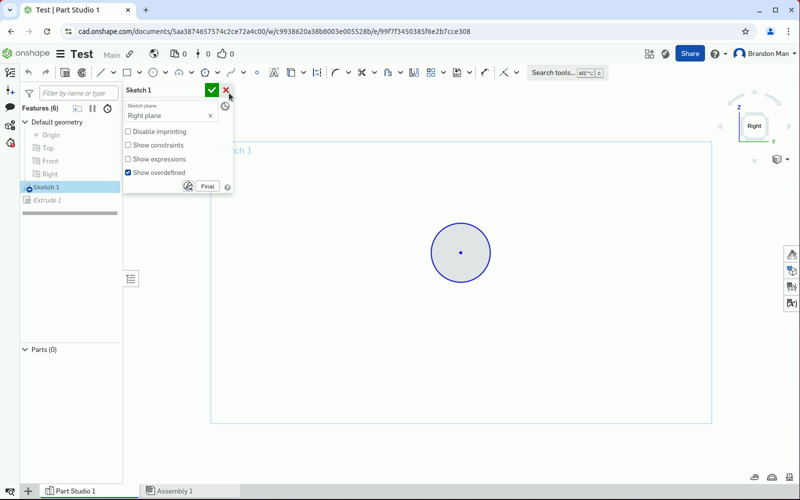
click(229, 92)
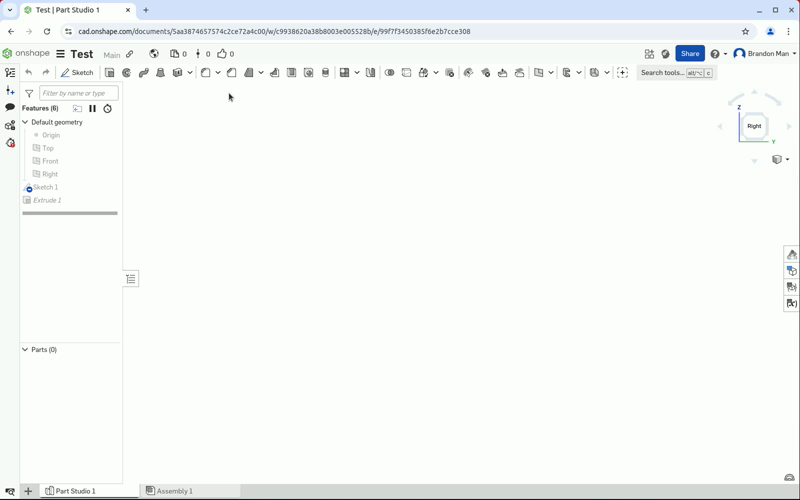
mouse_move(73, 352)
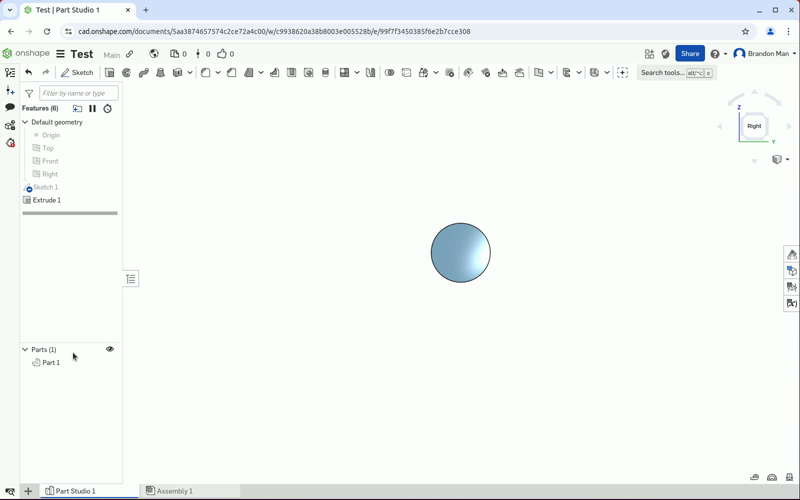
key(y)
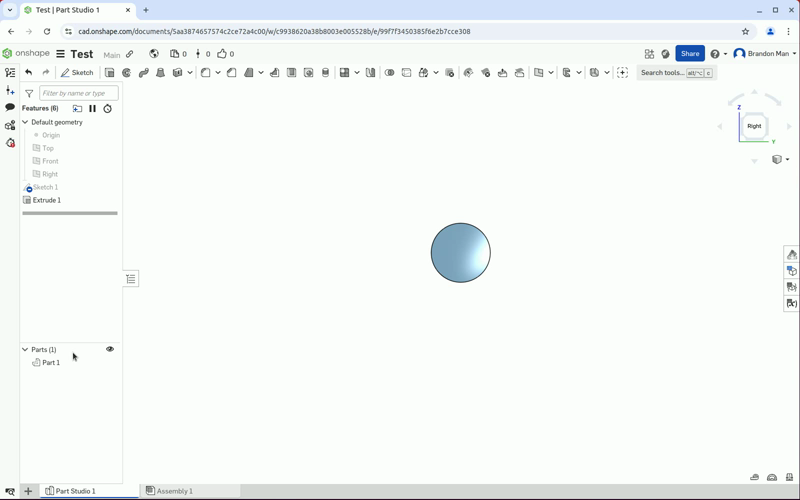
key(shift+p)
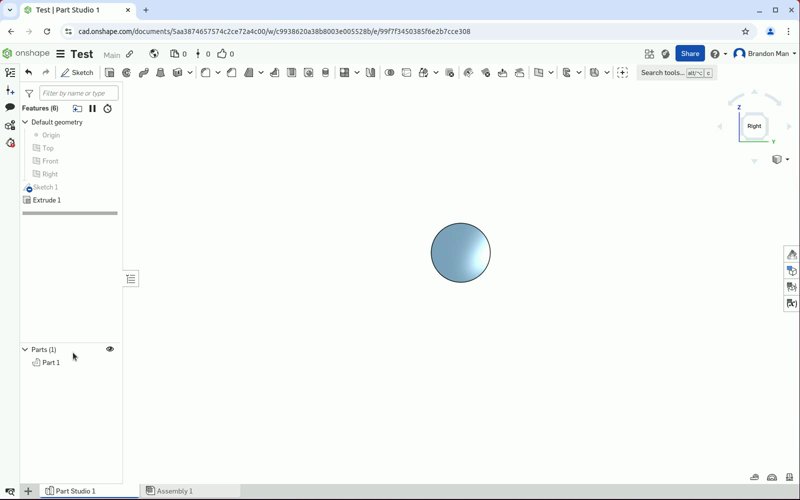
key(space)
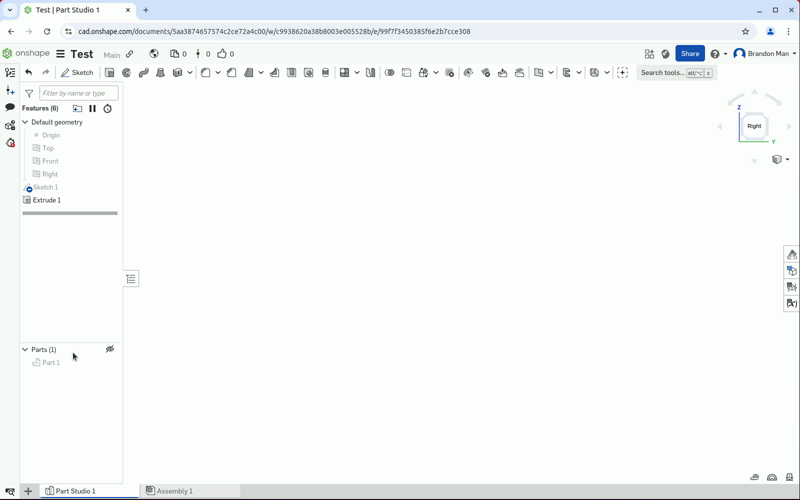
key_down(shift)
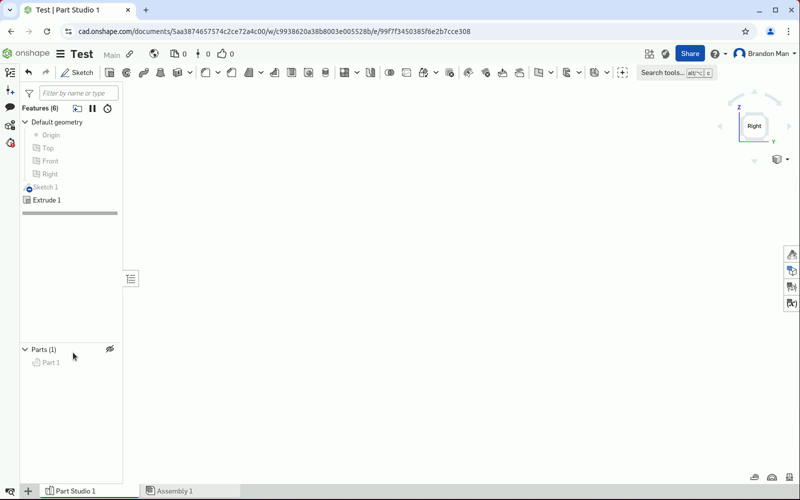
key(right)
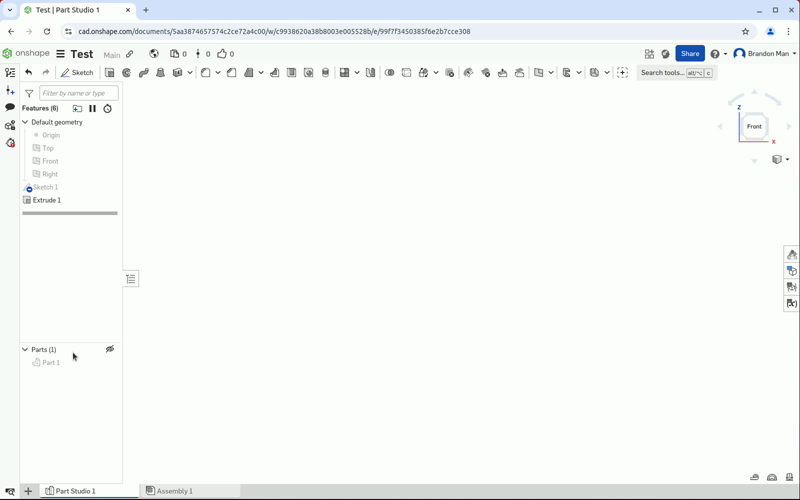
key_up(shift)
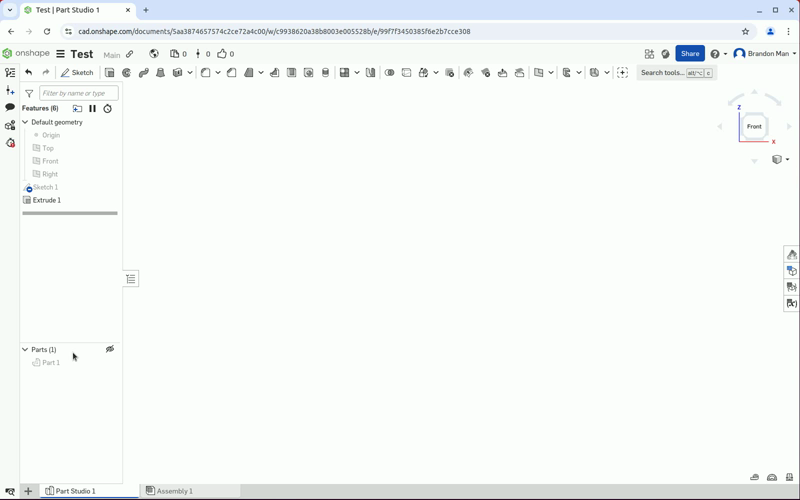
key(space)
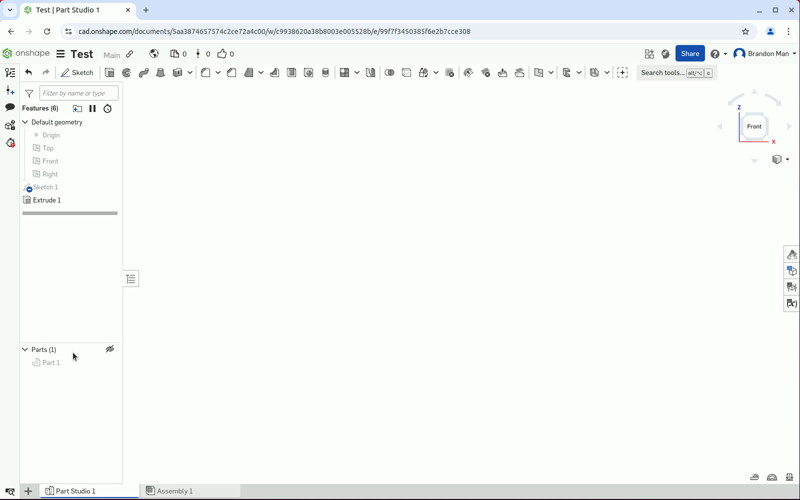
key_down(shift)
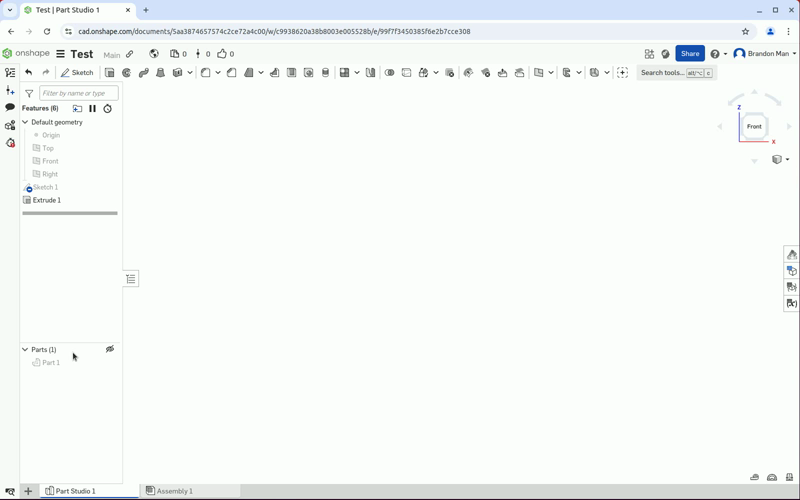
key(down)
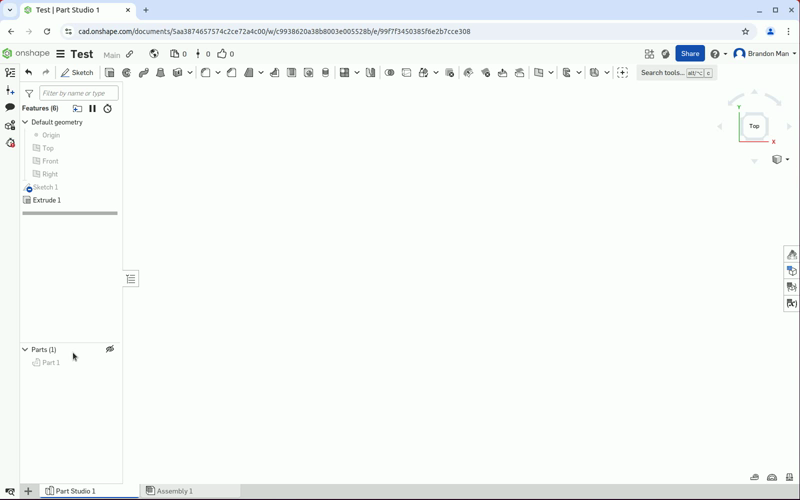
key_up(shift)
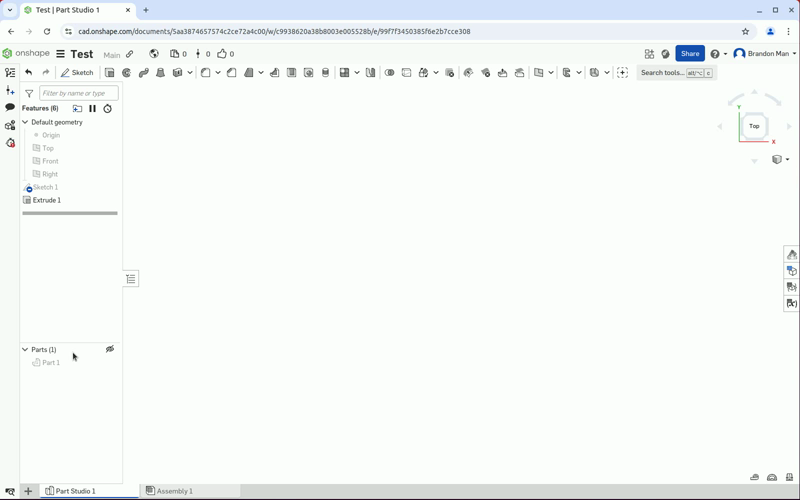
mouse_move(73, 352)
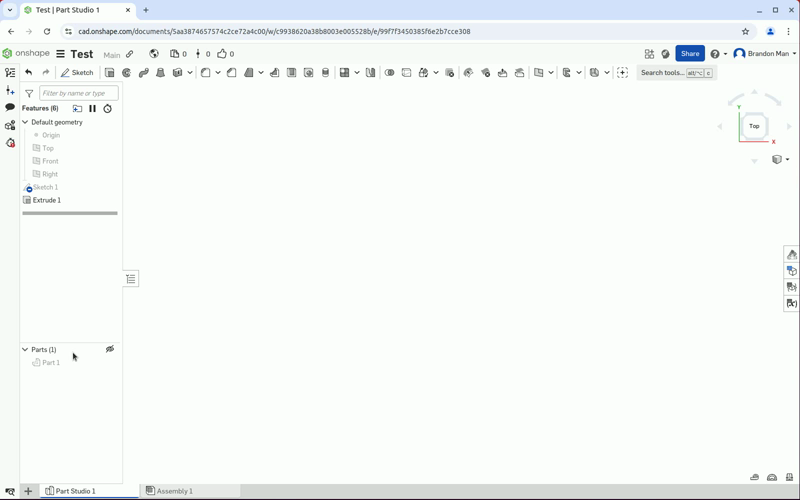
key(shift+y)
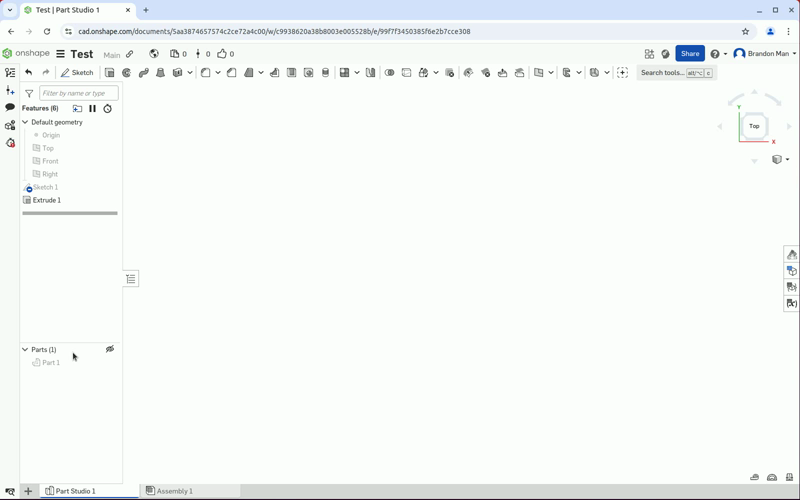
key(shift+s)
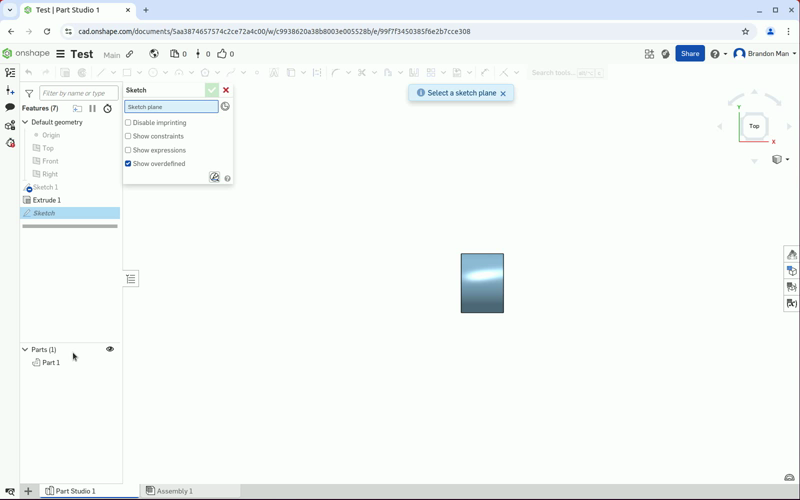
mouse_move(73, 150)
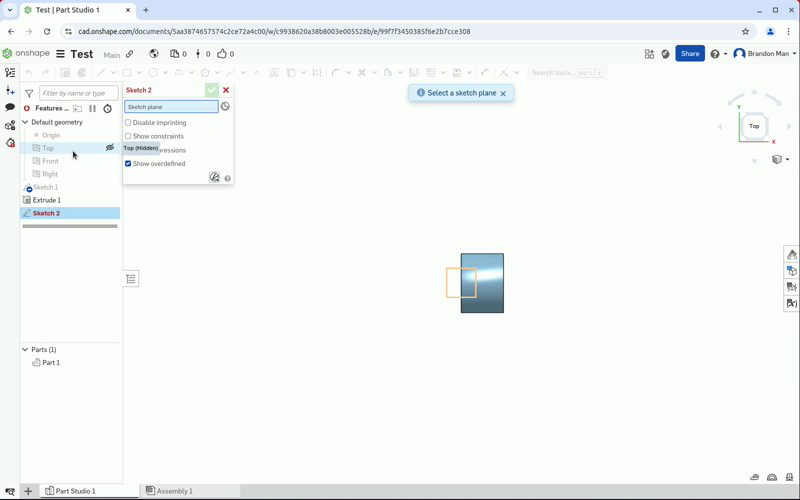
click(73, 150)
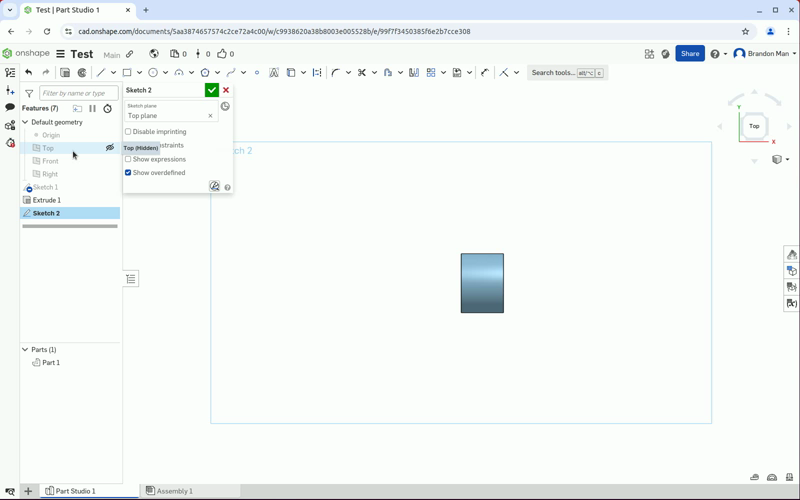
mouse_move(73, 352)
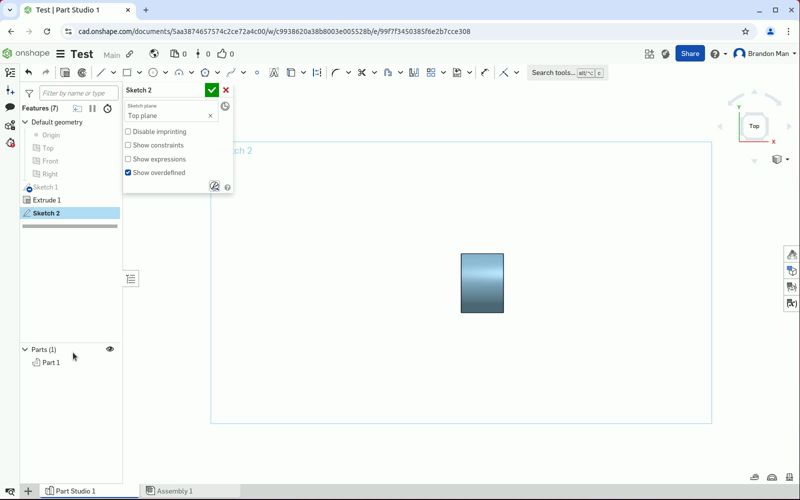
key(y)
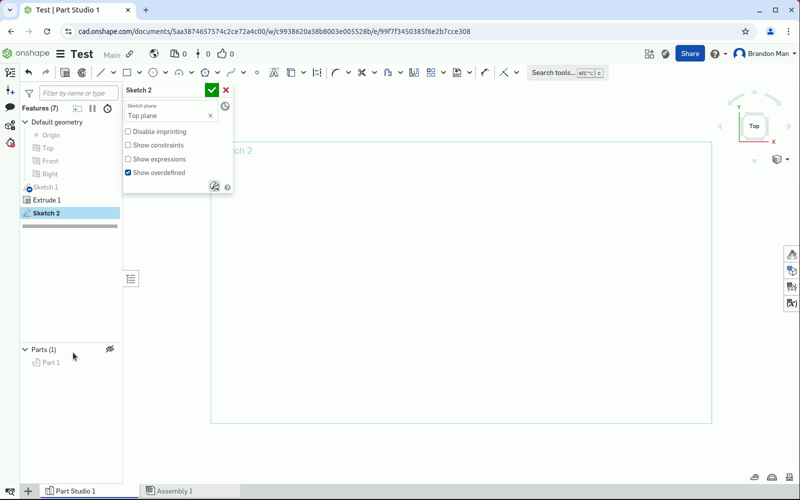
key(l)
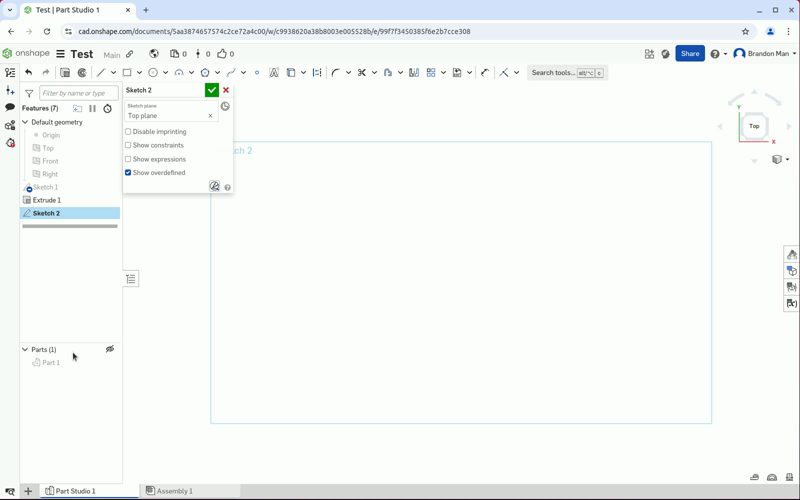
key_down(shift)
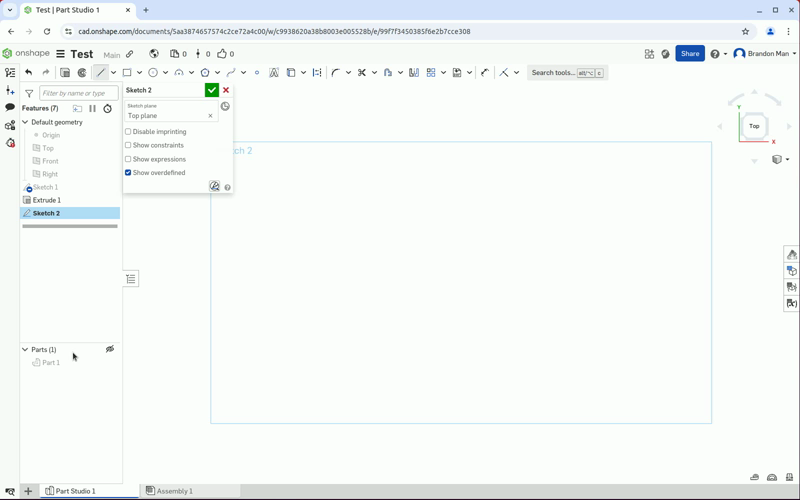
mouse_move(398, 348)
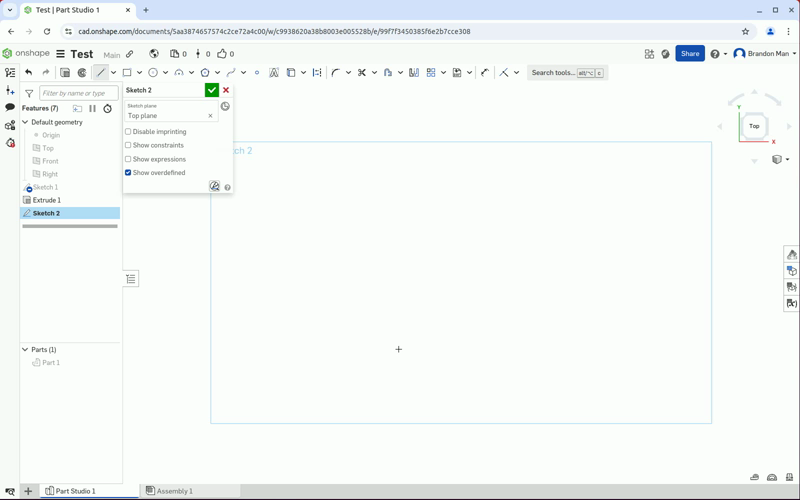
click(398, 348)
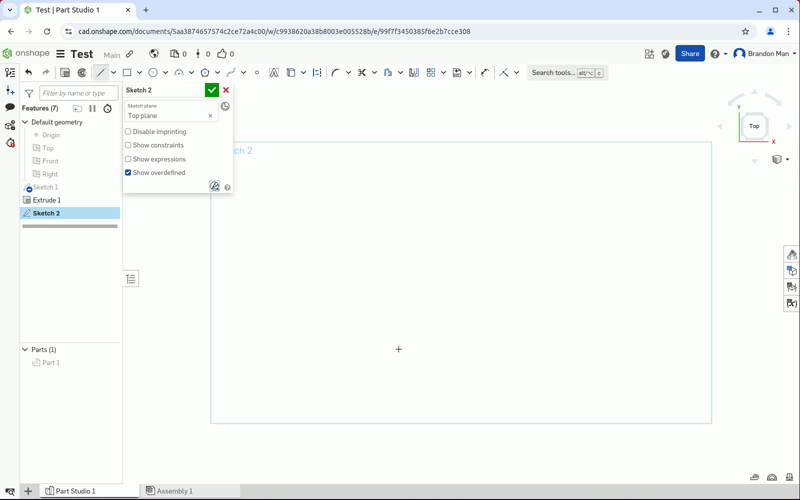
key_up(shift)
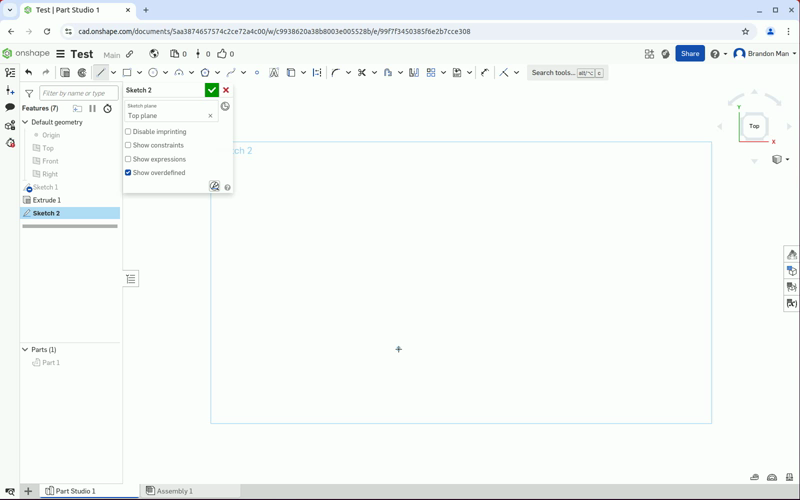
key_down(shift)
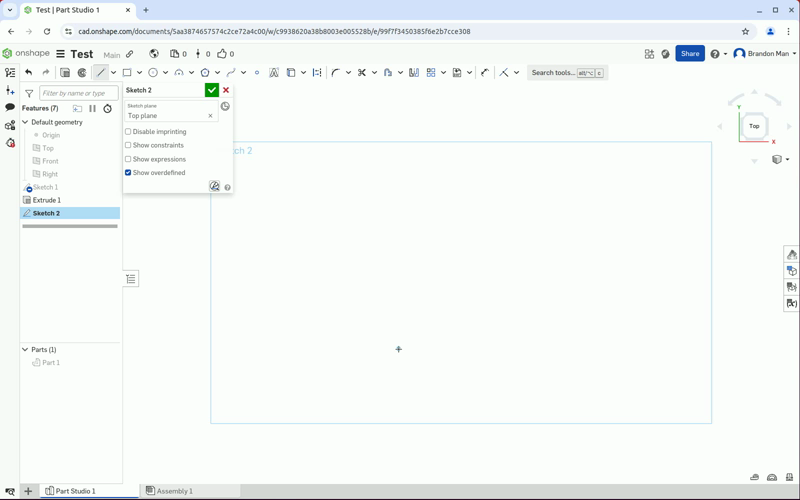
mouse_move(572, 348)
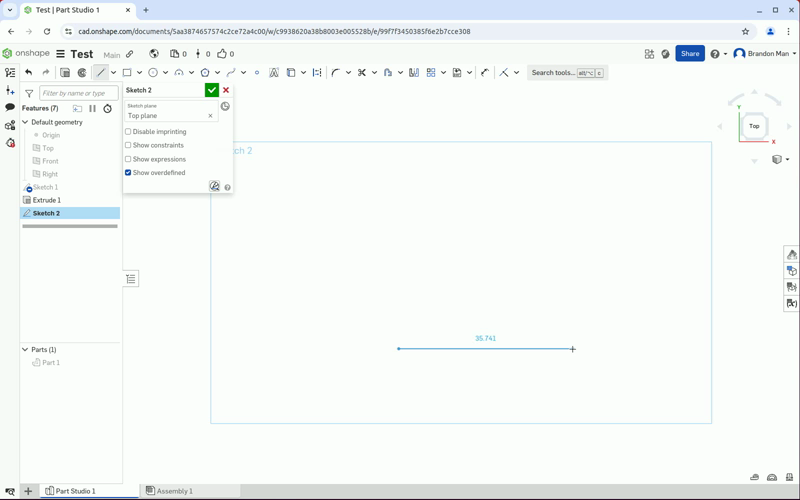
click(572, 348)
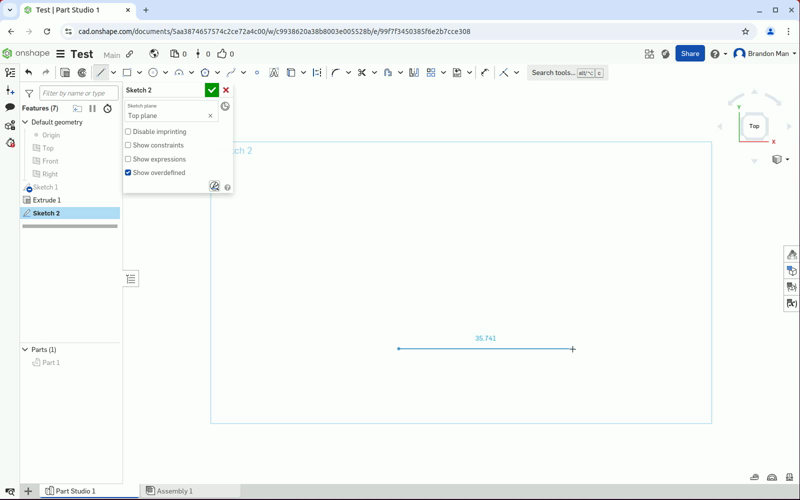
key_up(shift)
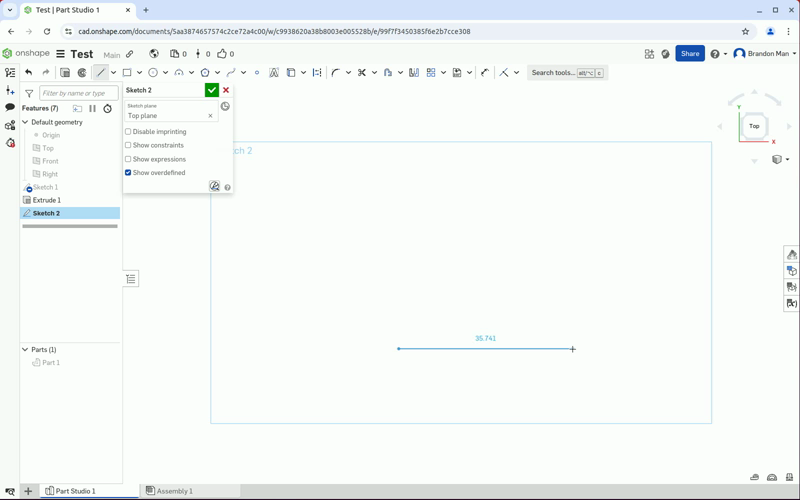
key_down(shift)
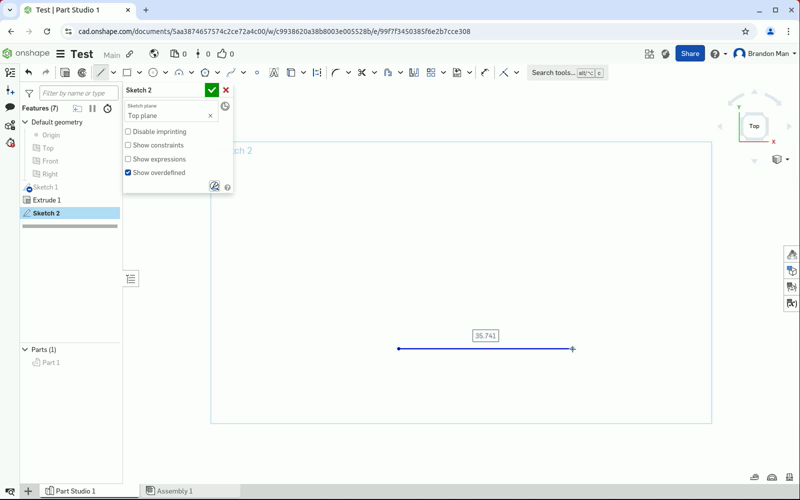
mouse_move(572, 267)
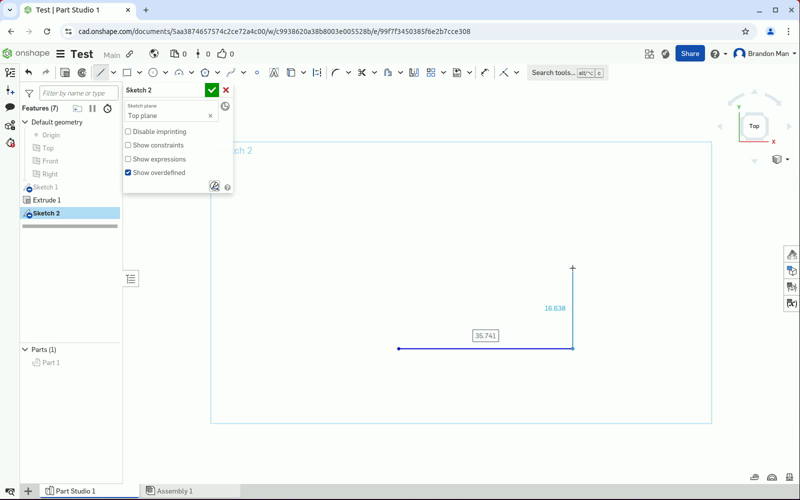
click(572, 267)
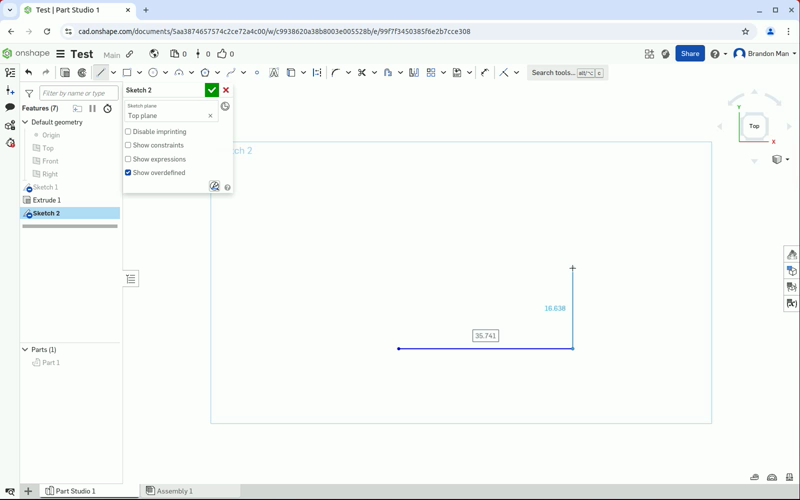
key_up(shift)
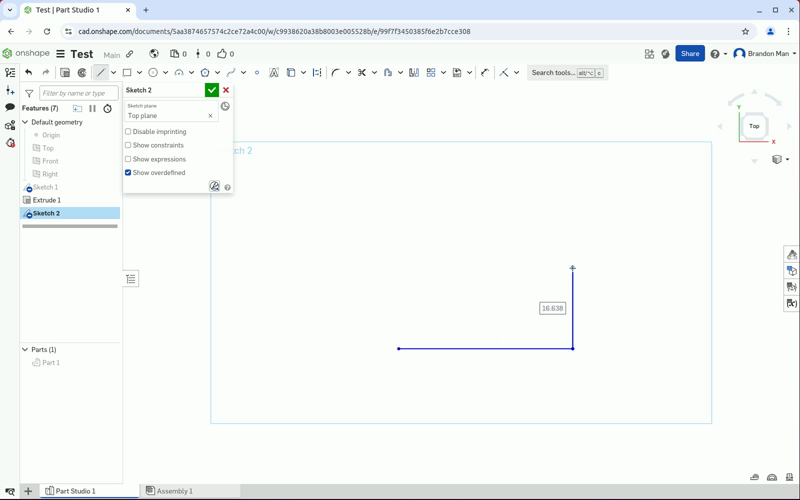
key_down(shift)
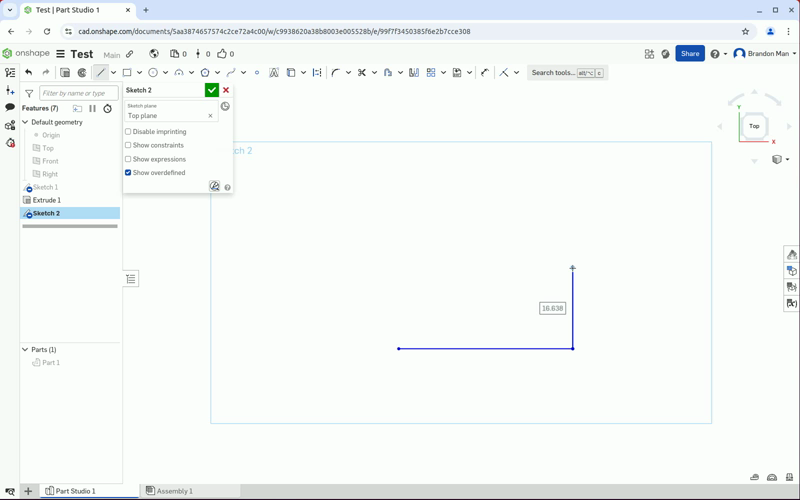
mouse_move(398, 267)
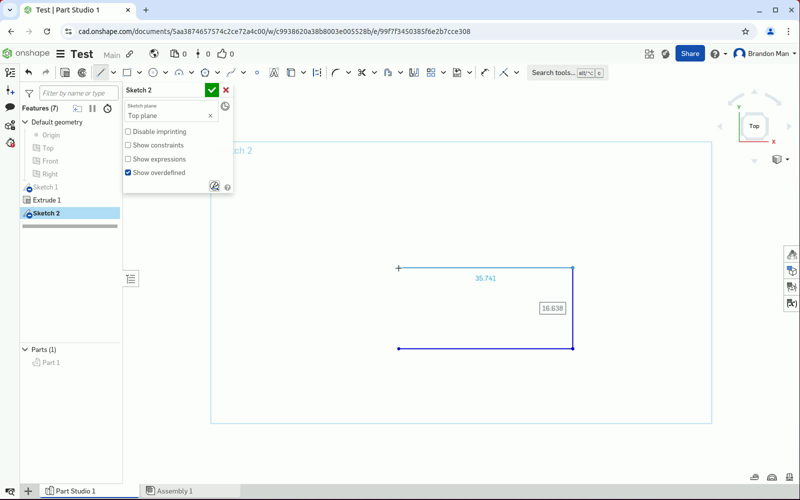
click(398, 267)
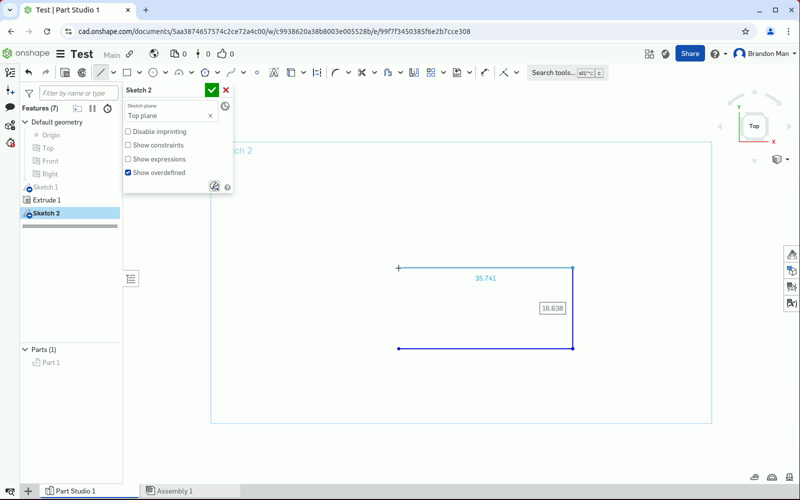
key_up(shift)
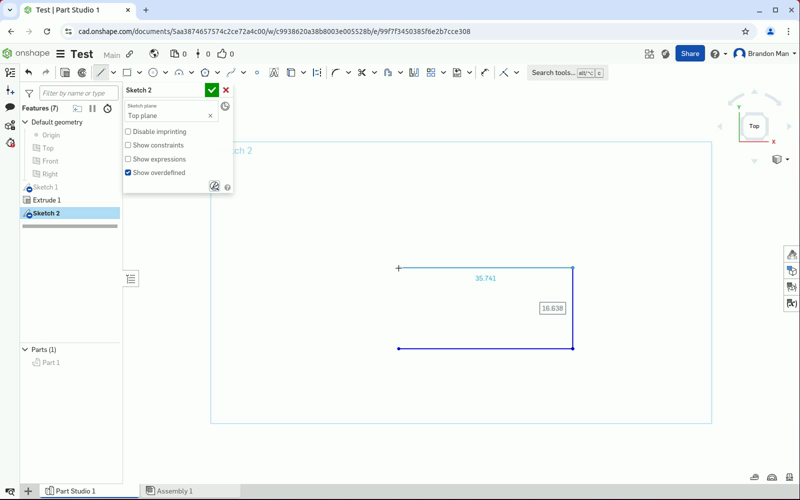
key_down(shift)
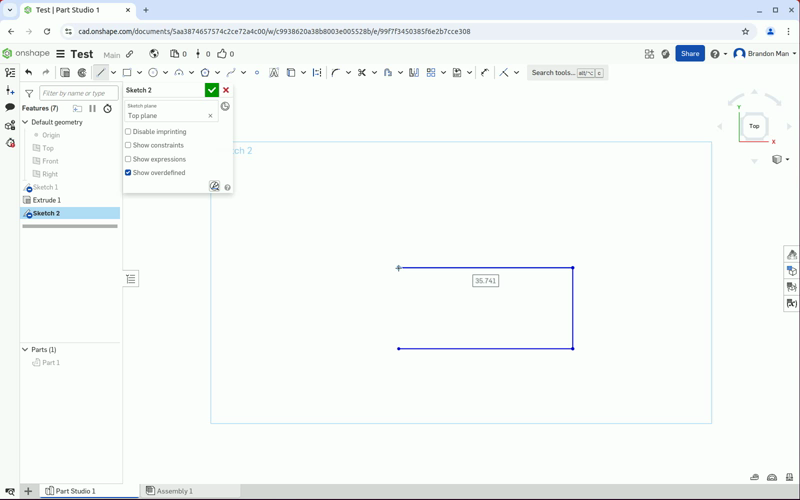
mouse_move(398, 348)
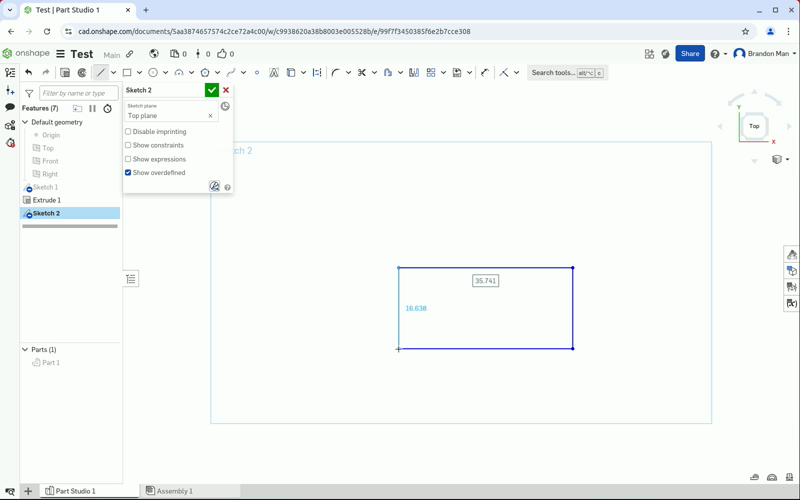
key_up(shift)
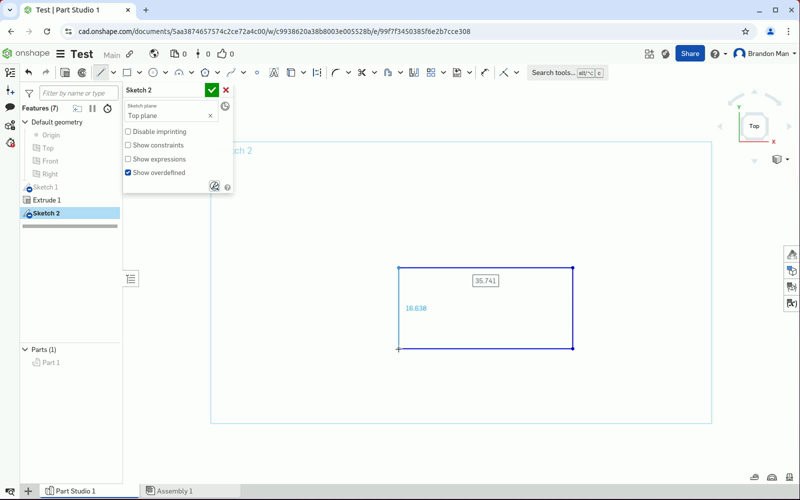
click(398, 348)
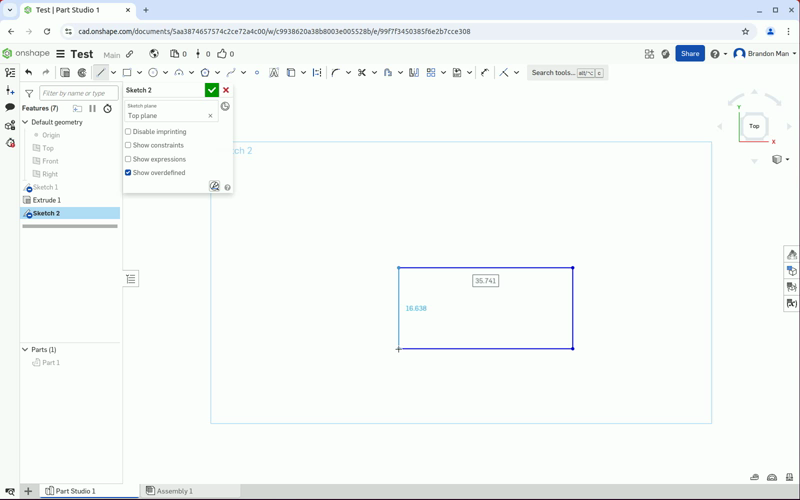
key(esc)
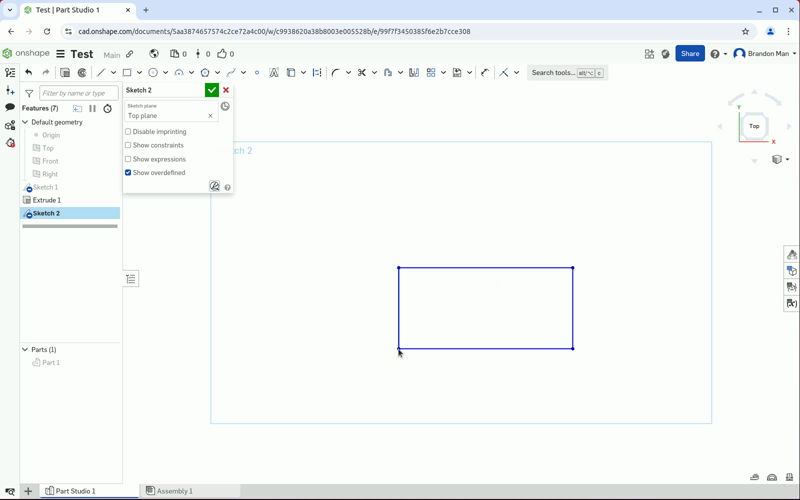
mouse_move(554, 284)
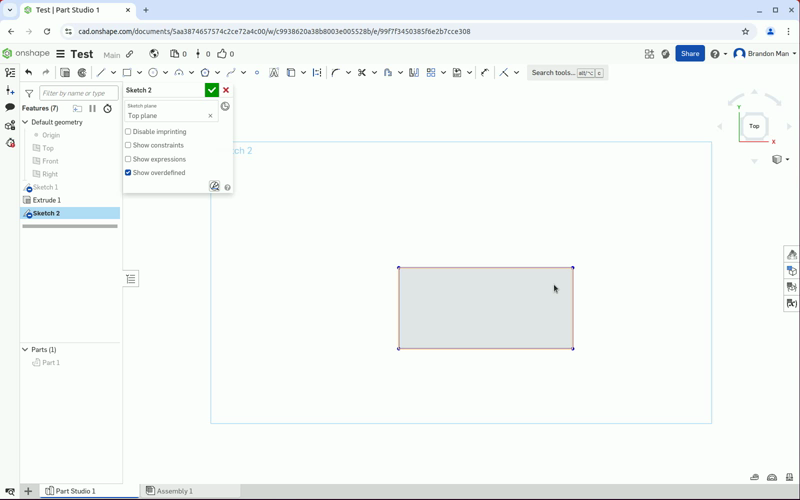
click(554, 284)
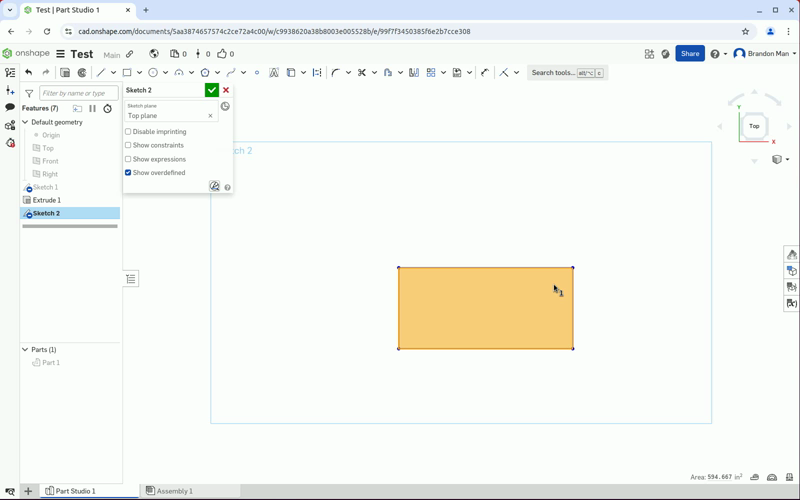
mouse_move(73, 352)
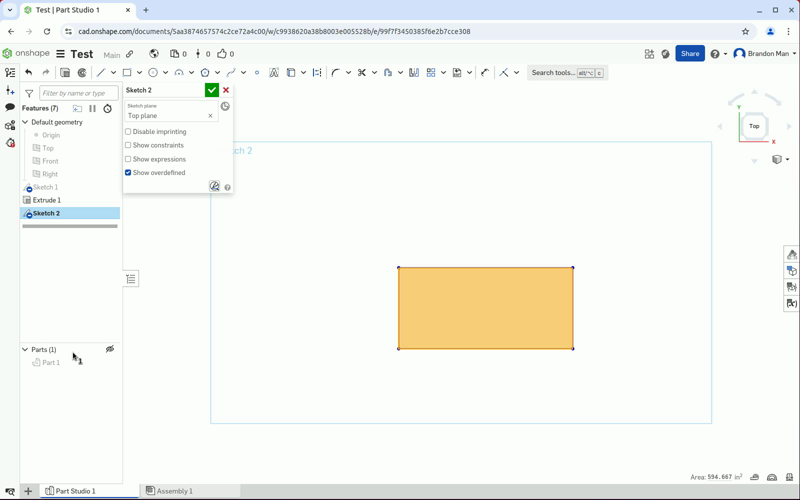
key(shift+y)
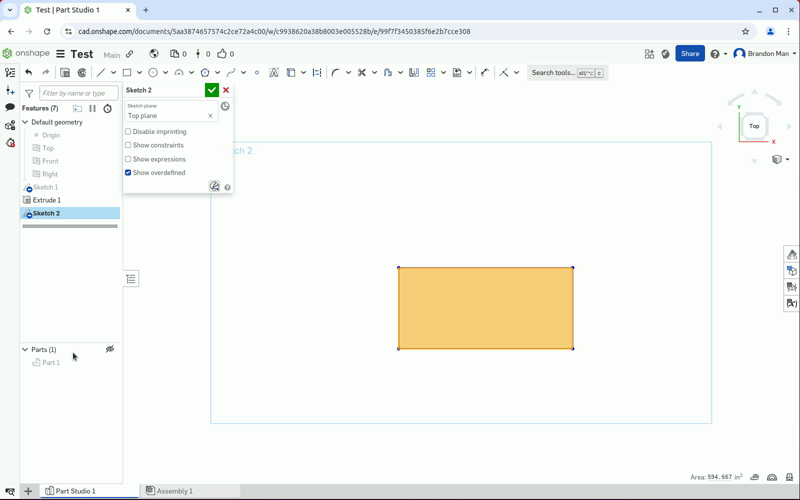
key(shift+e)
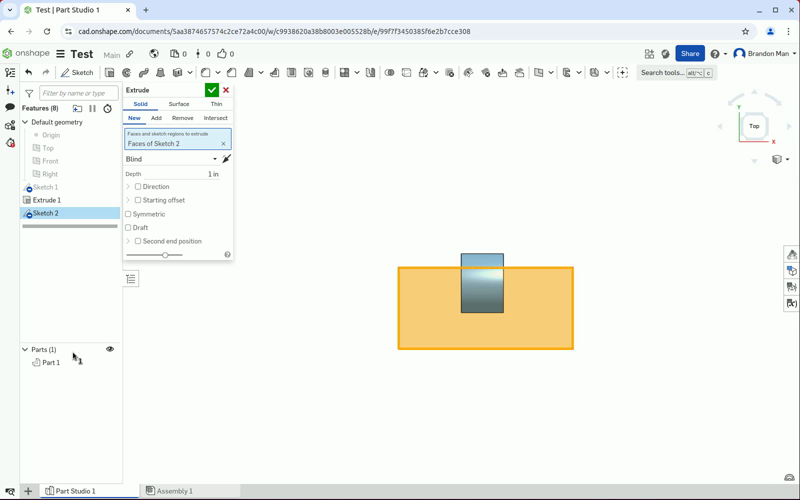
mouse_move(143, 106)
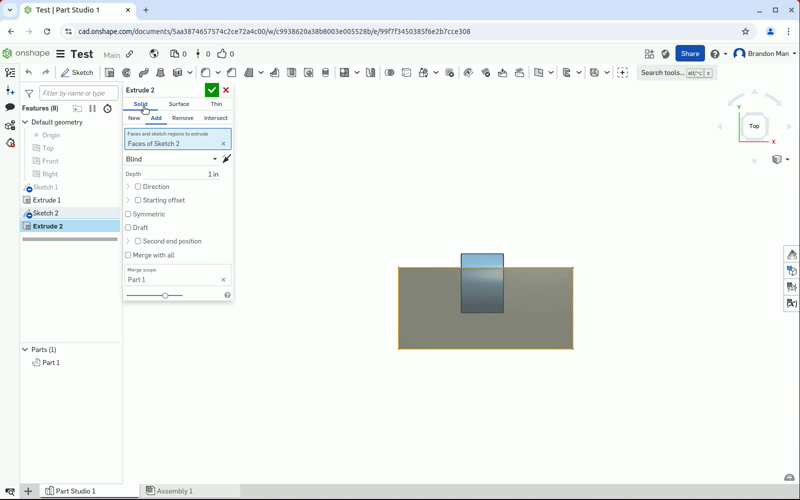
click(143, 106)
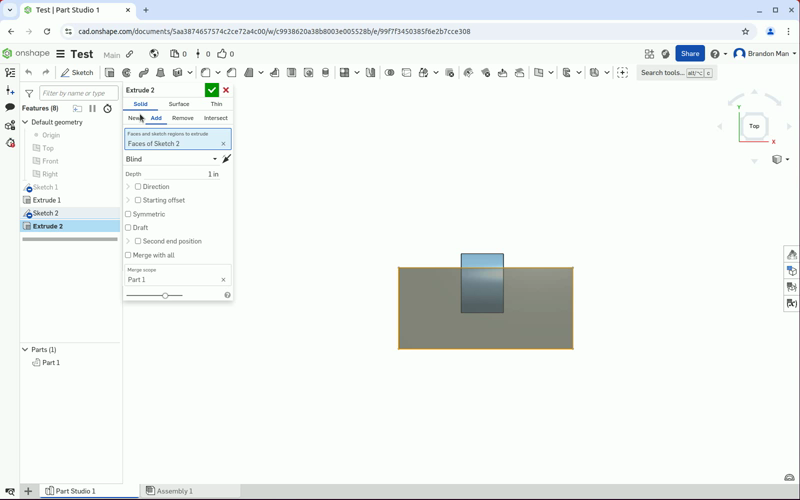
mouse_move(137, 120)
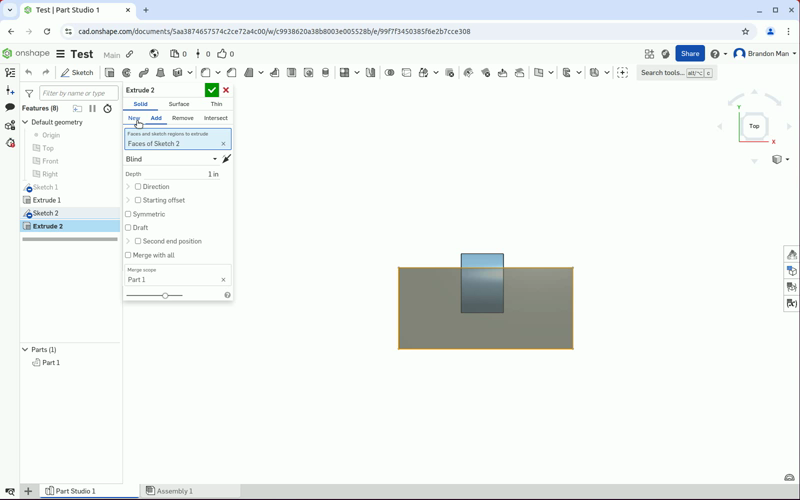
click(137, 120)
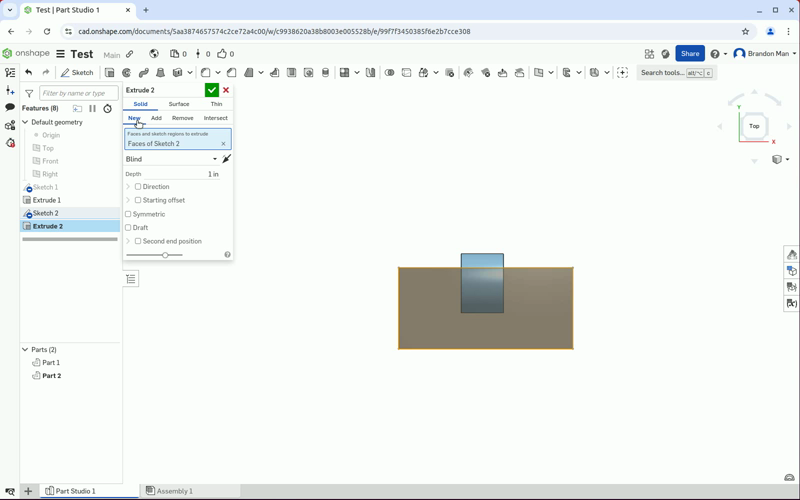
key(tab, 4)
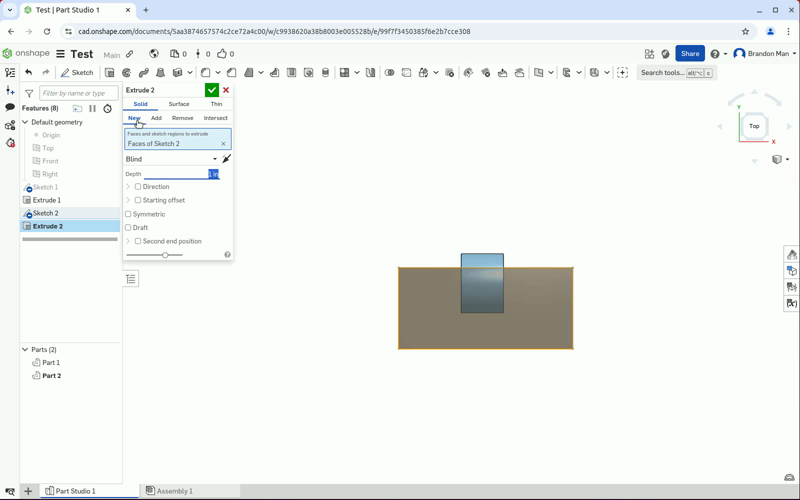
text(12.758)
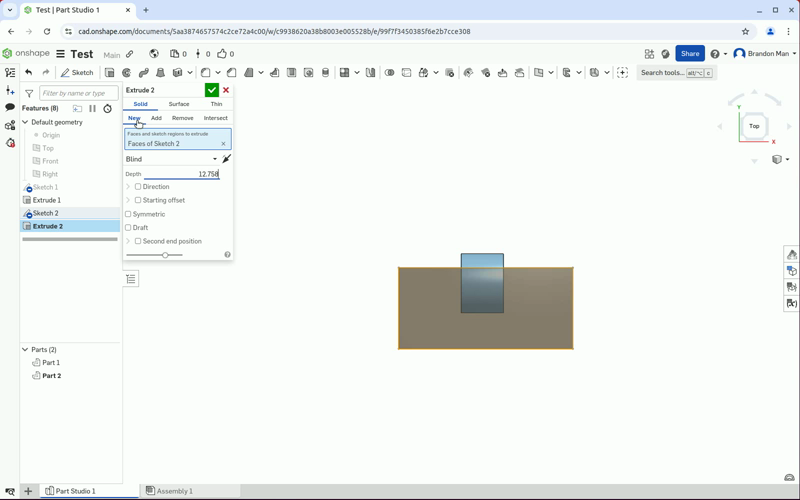
key(enter)
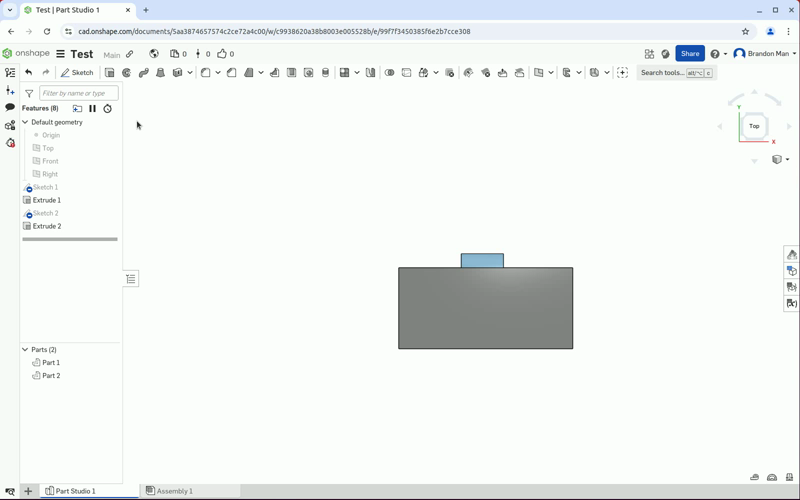
key(shift+h)
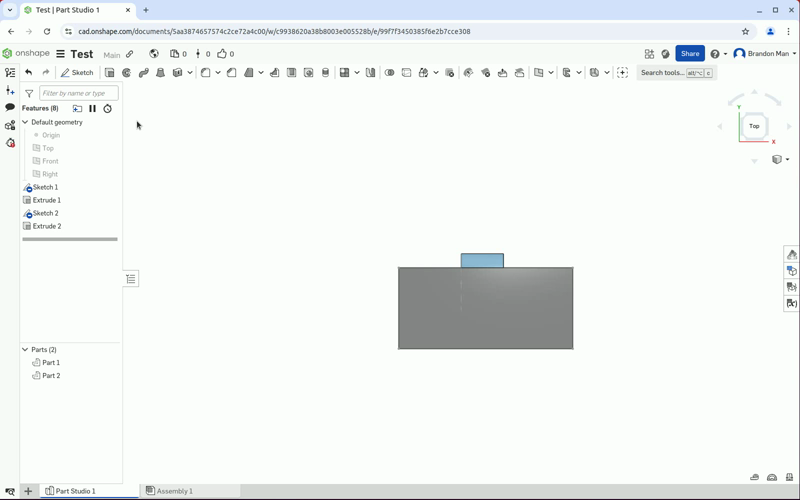
key(shift+h)
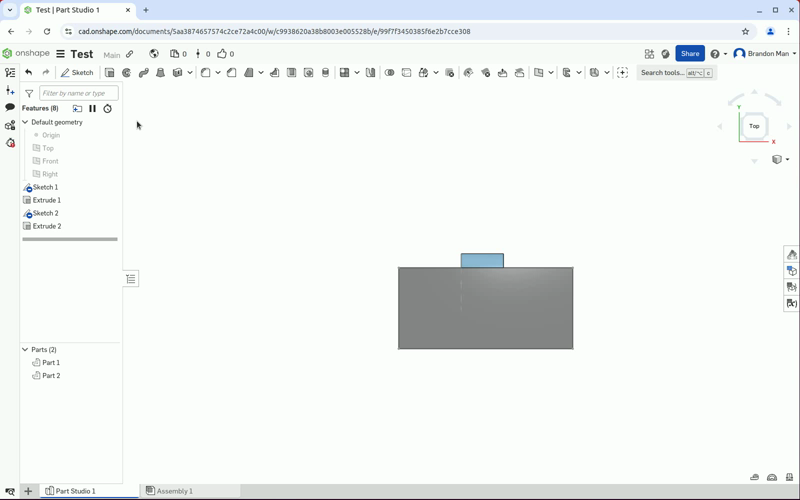
key(shift+7)
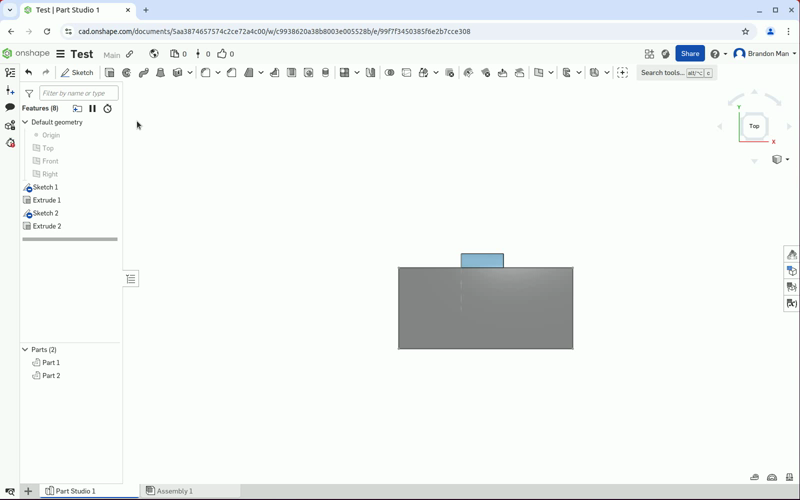
key(up, 3)
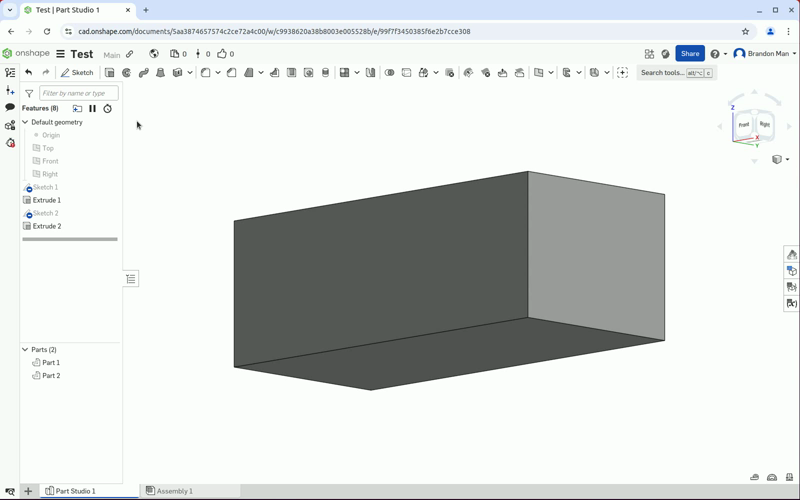
key(left, 3)
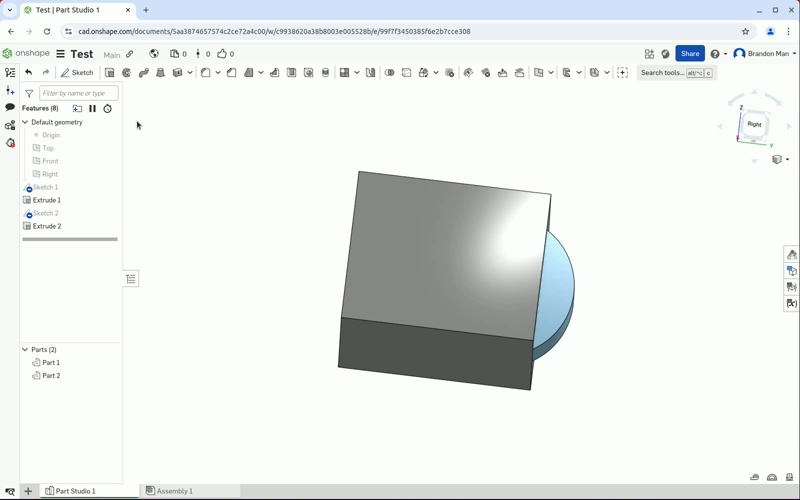
key(right, 3)
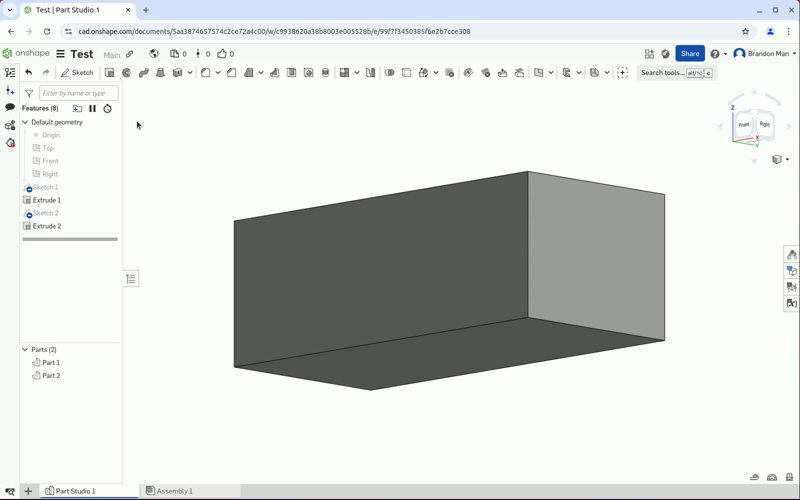
key(down, 3)
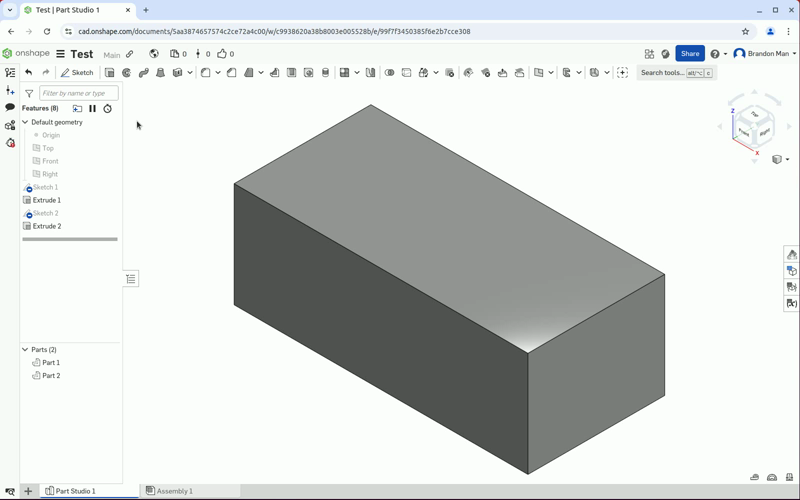
mouse_move(73, 189)
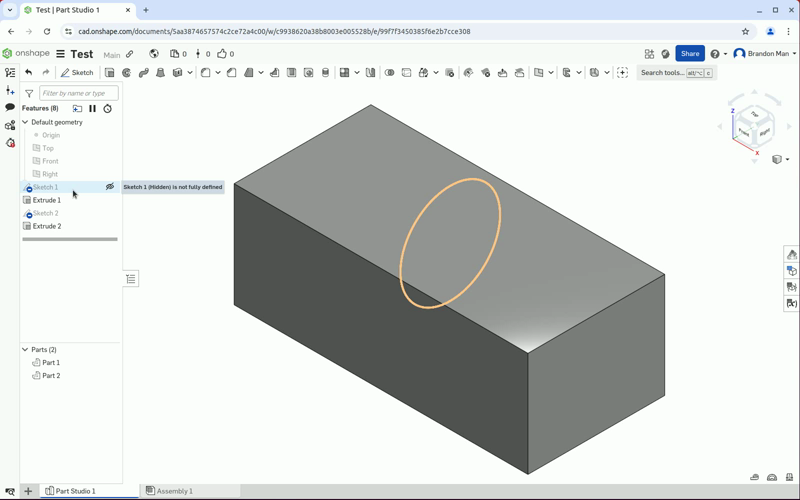
click(73, 189)